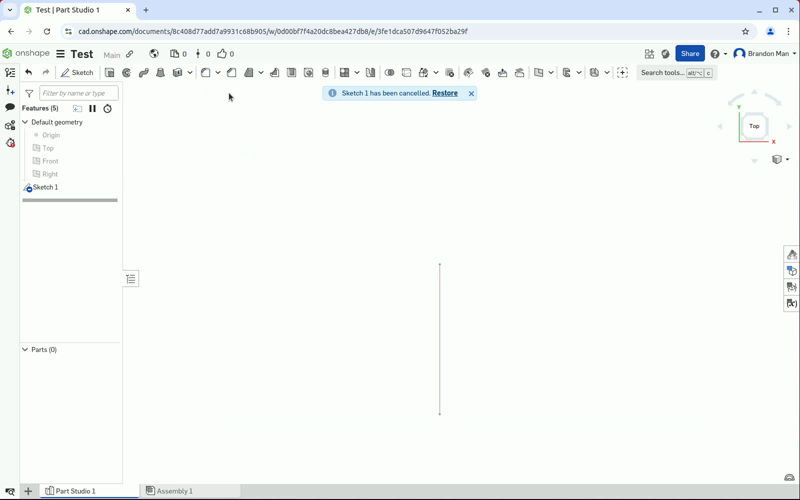
key(shift+h)
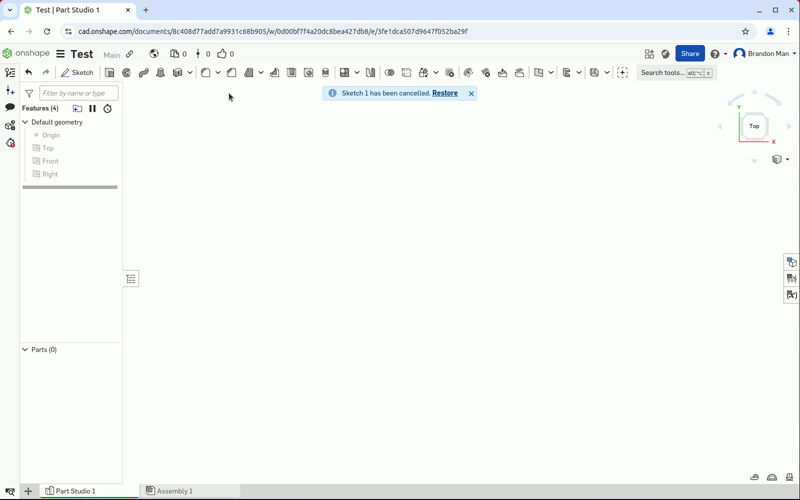
mouse_move(73, 352)
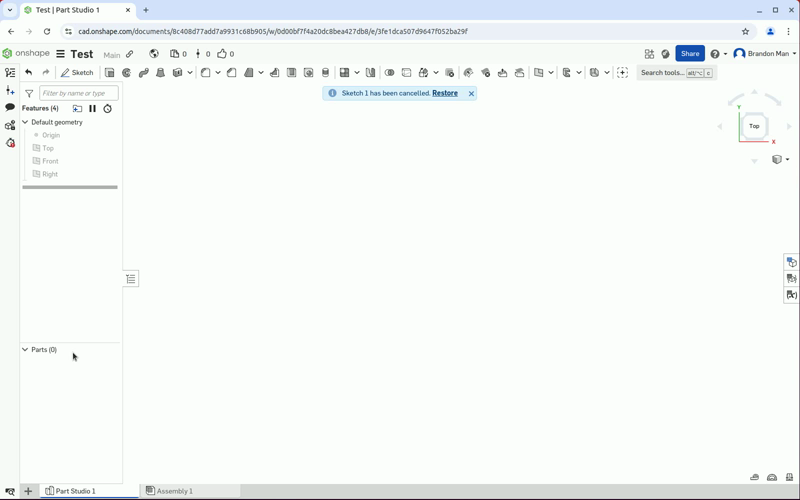
key(y)
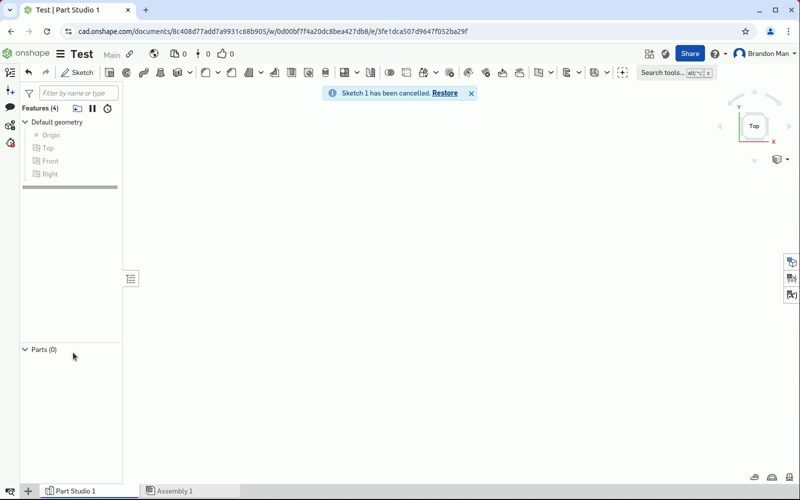
key(shift+p)
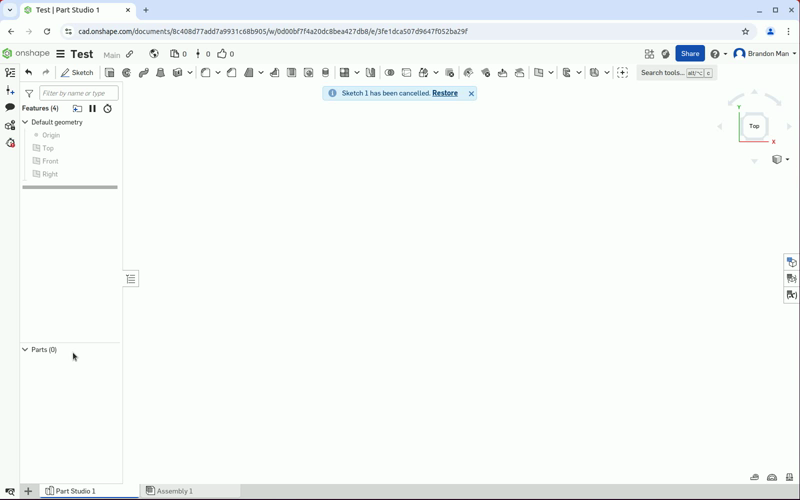
key(space)
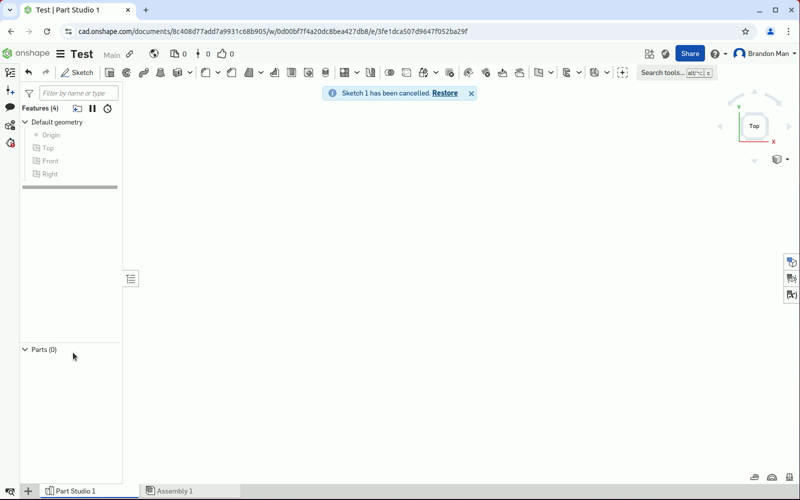
key_down(shift)
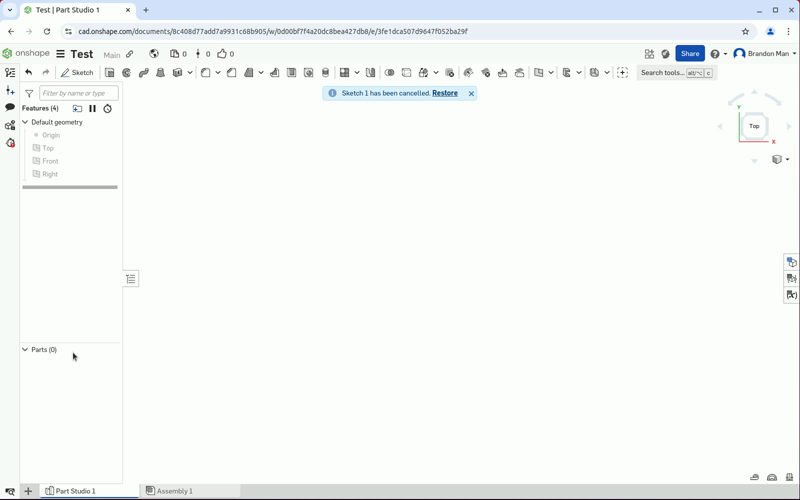
key(up)
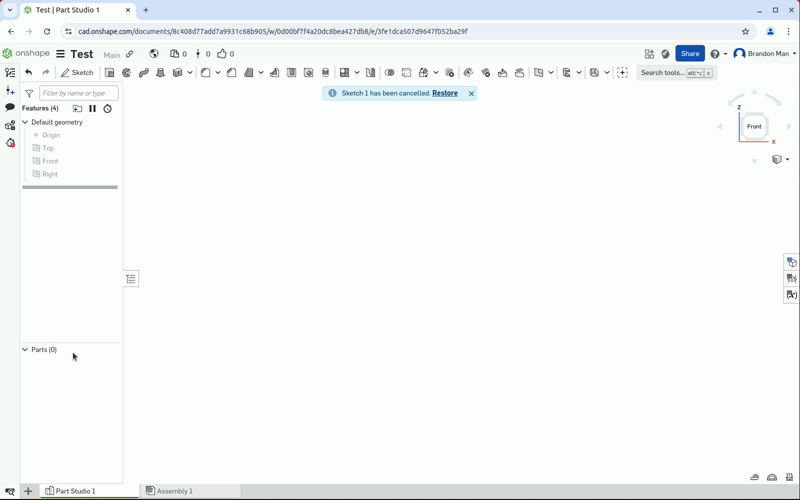
key_up(shift)
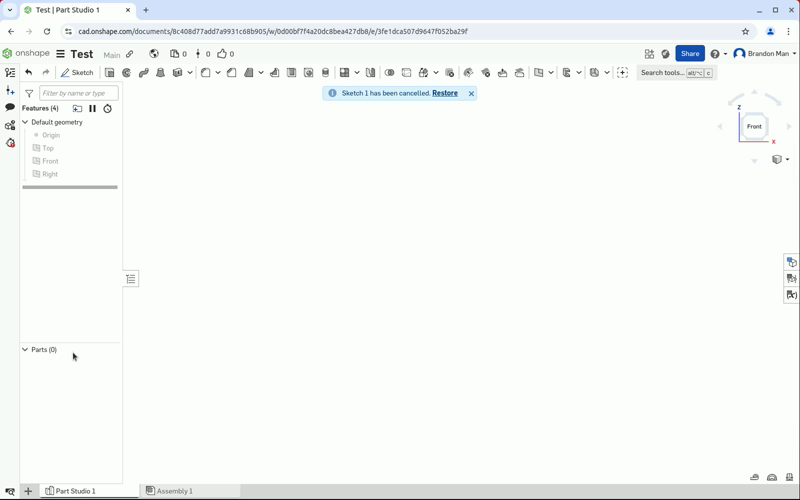
mouse_move(73, 352)
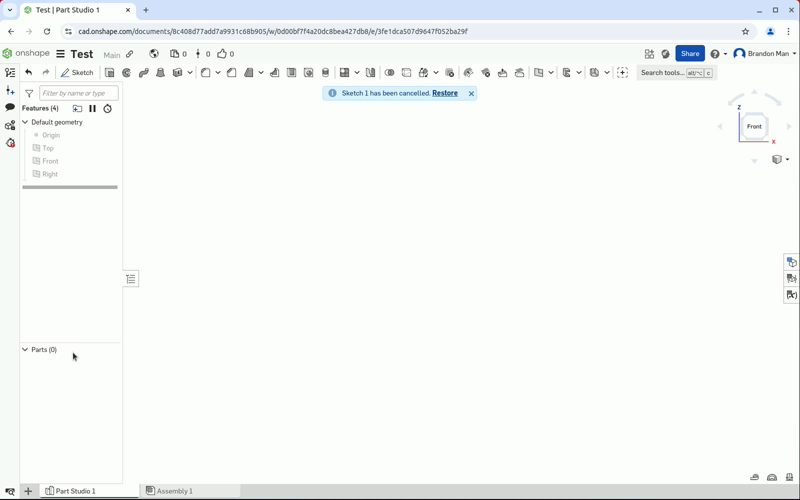
key(shift+y)
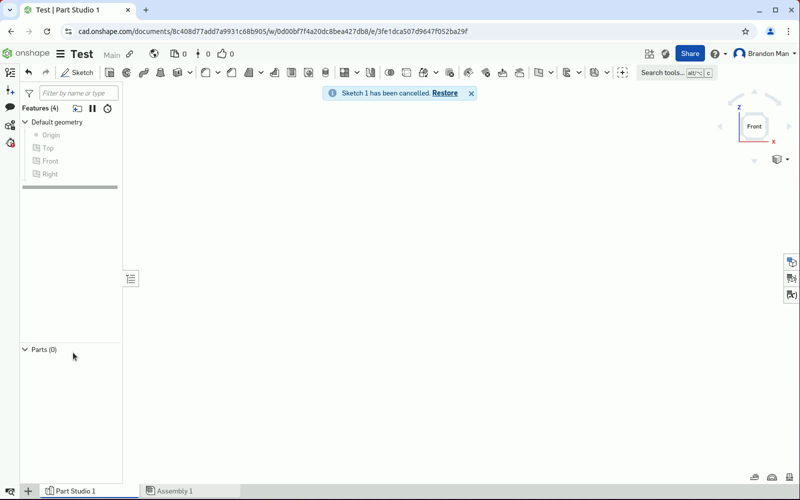
key(shift+s)
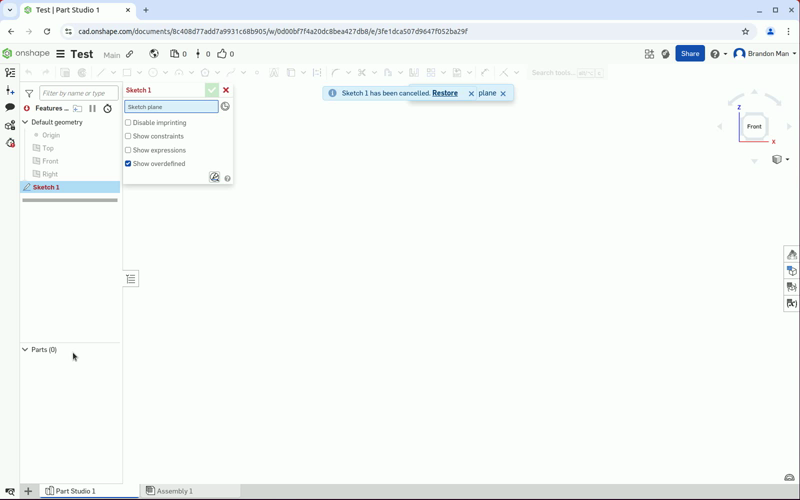
mouse_move(73, 163)
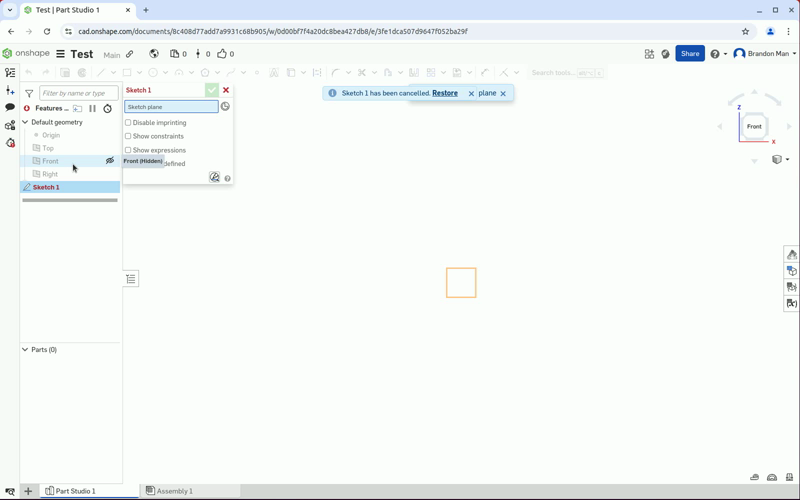
click(73, 163)
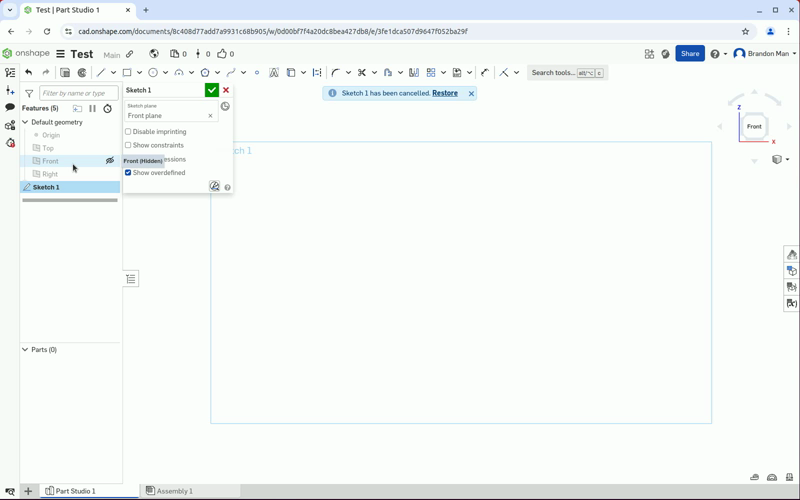
mouse_move(73, 352)
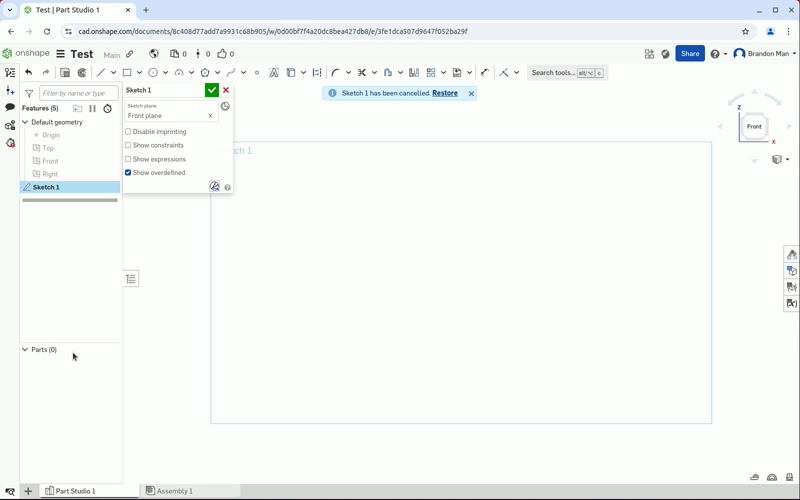
key(y)
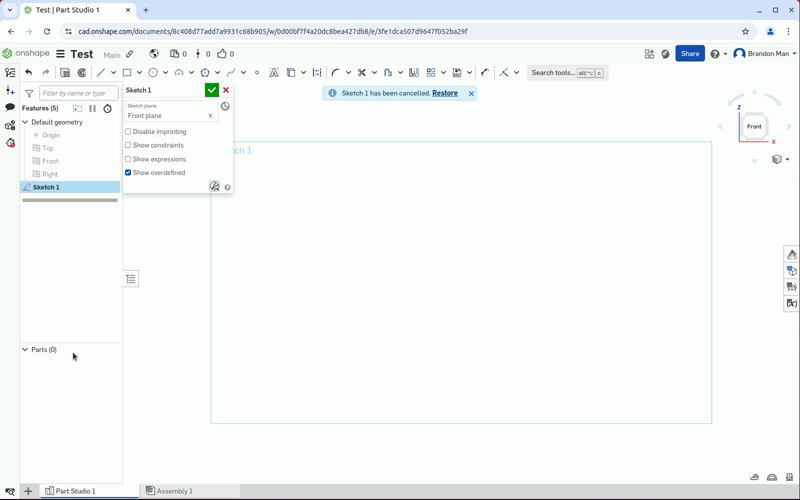
key(c)
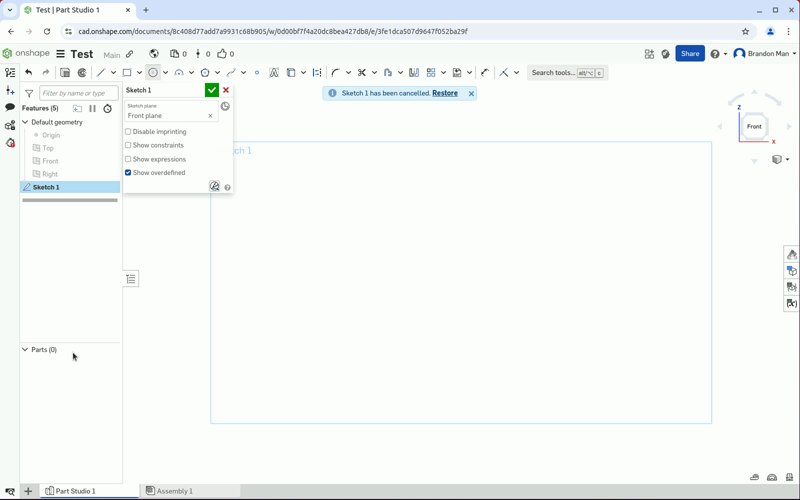
key_down(shift)
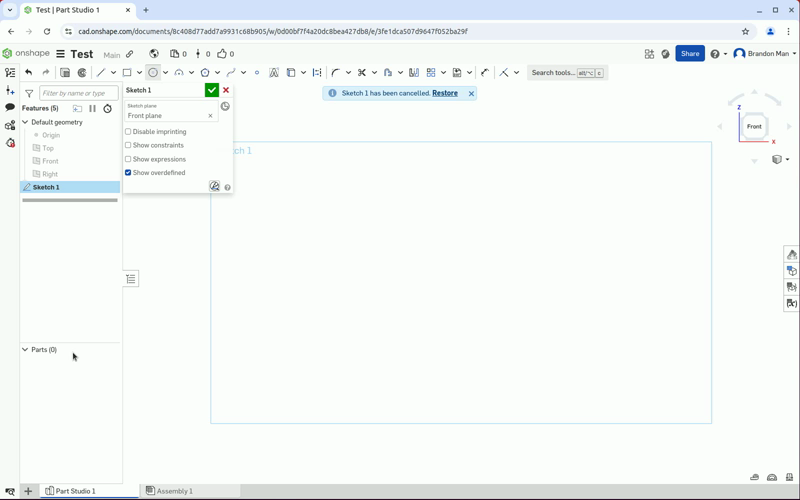
mouse_move(461, 282)
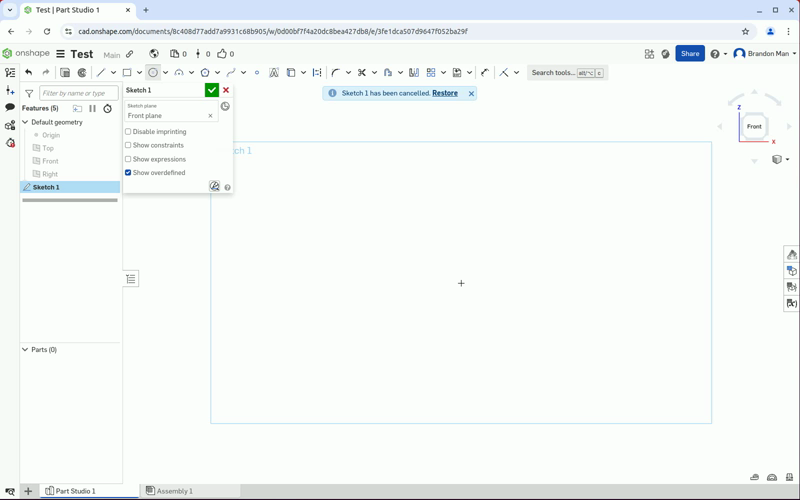
click(461, 282)
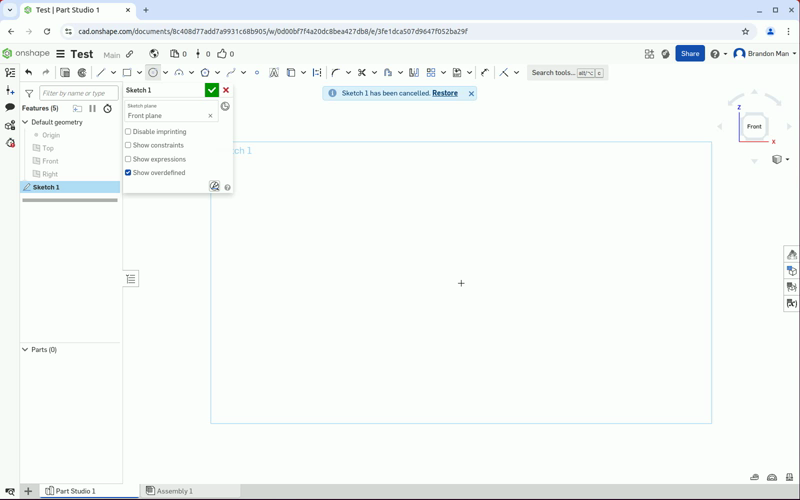
key_up(shift)
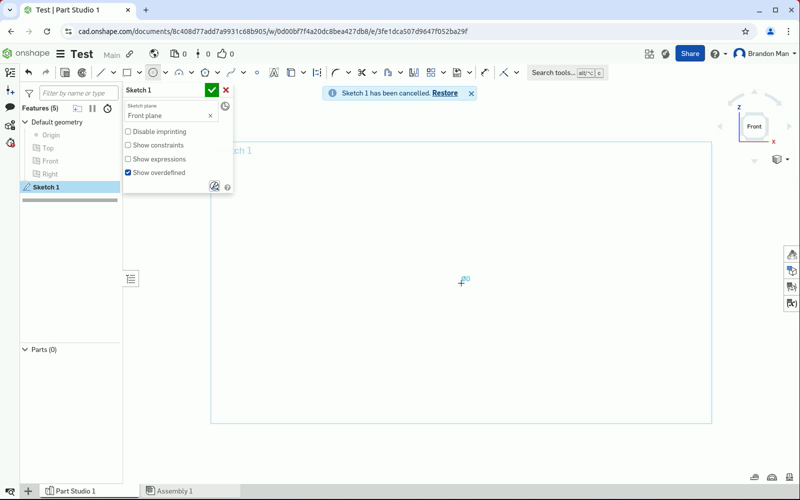
mouse_move(471, 282)
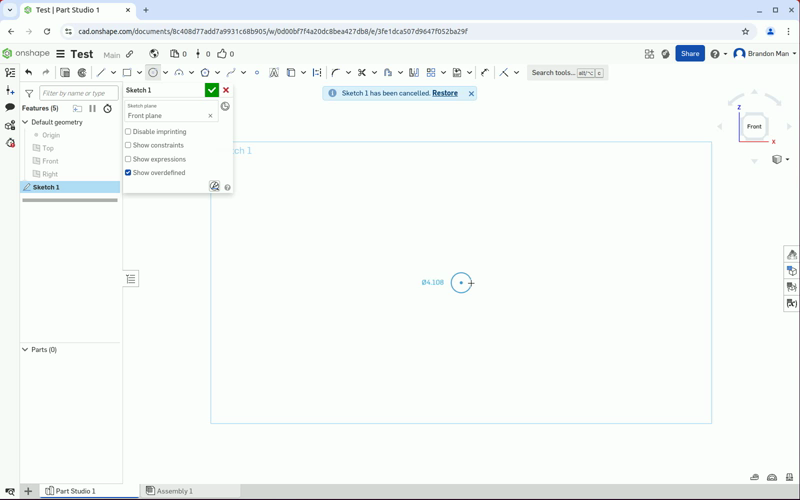
click(471, 282)
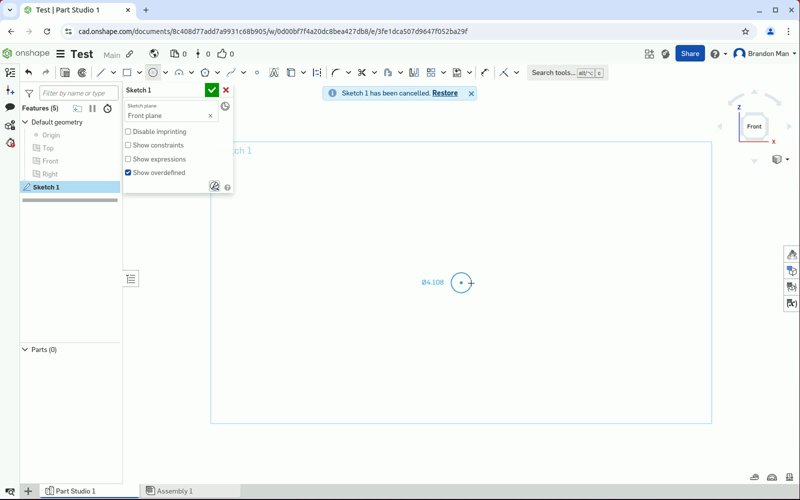
key(esc)
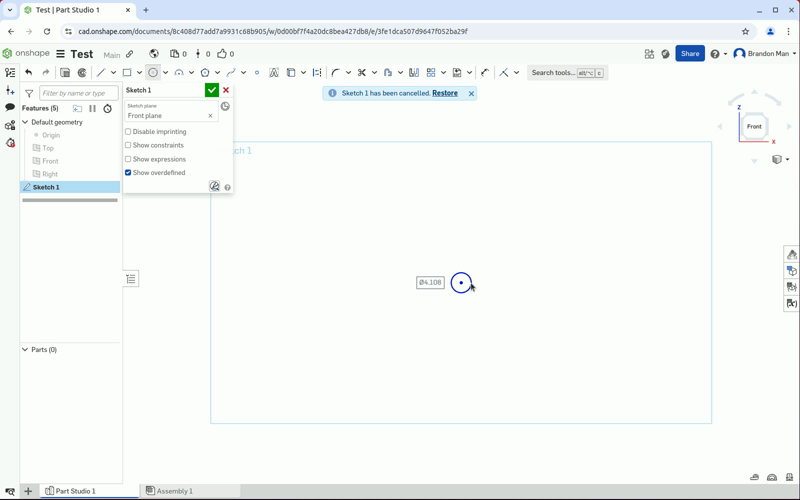
mouse_move(457, 276)
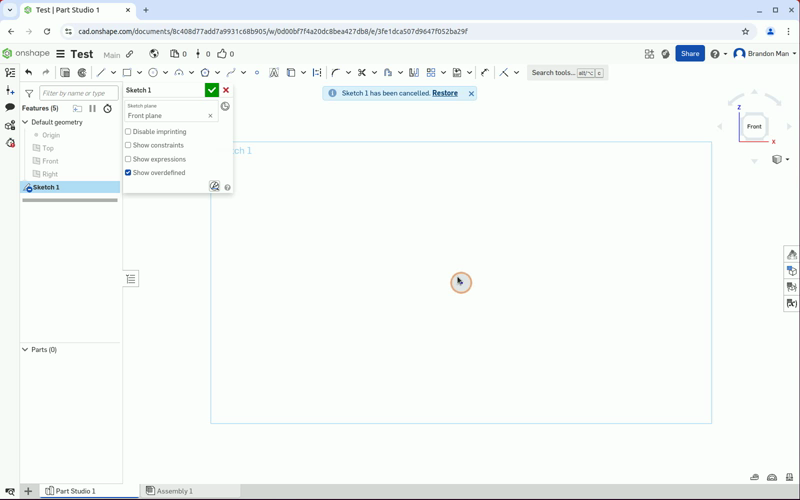
scroll(6)
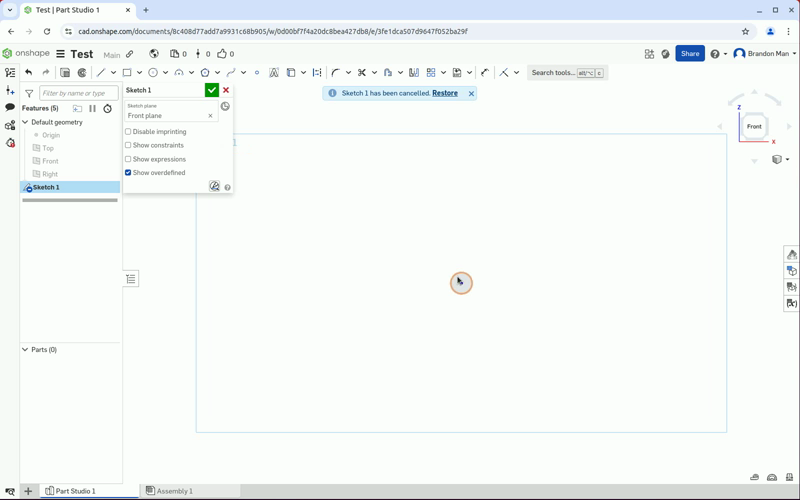
scroll(6)
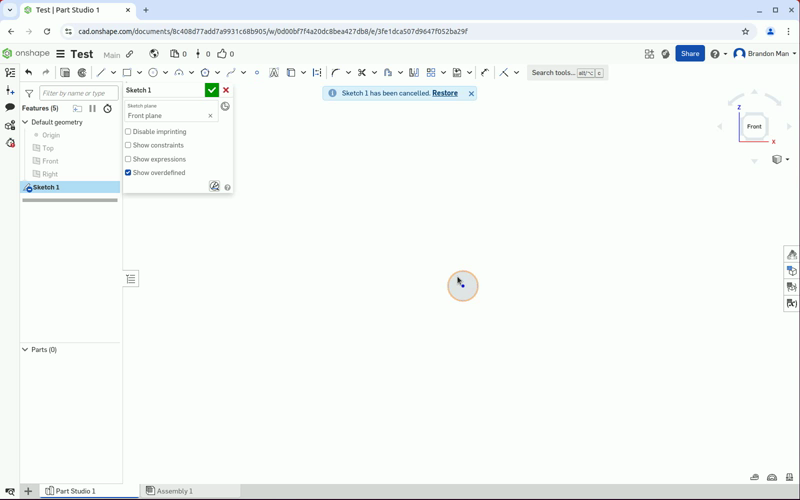
scroll(6)
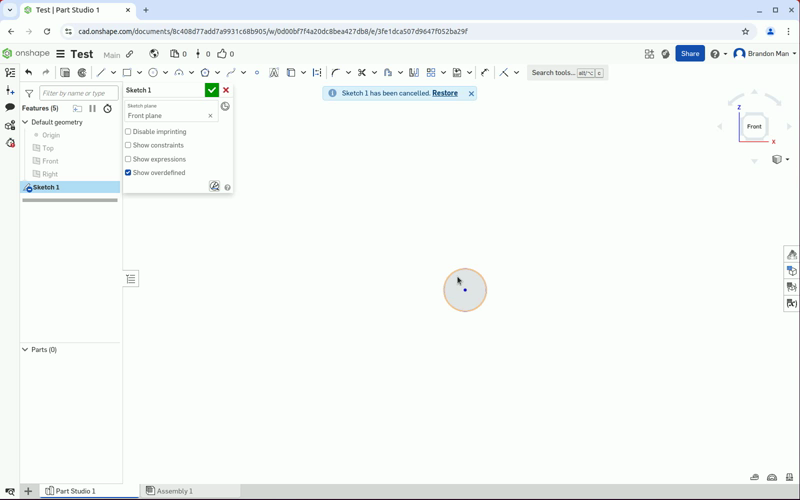
scroll(6)
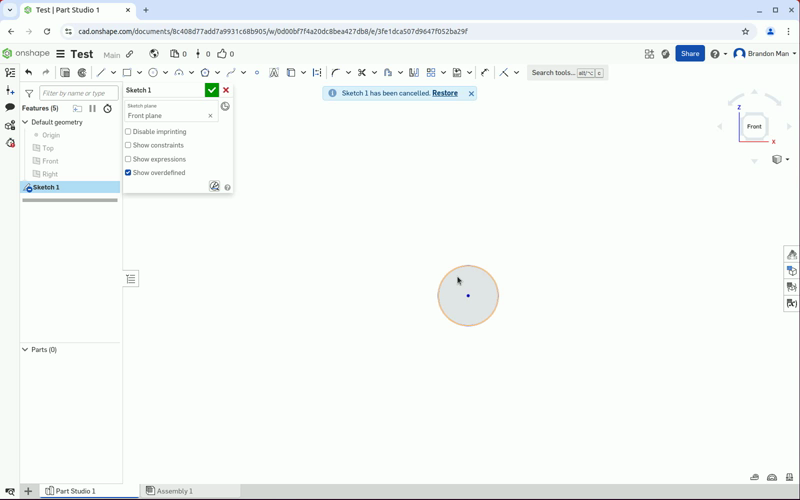
scroll(6)
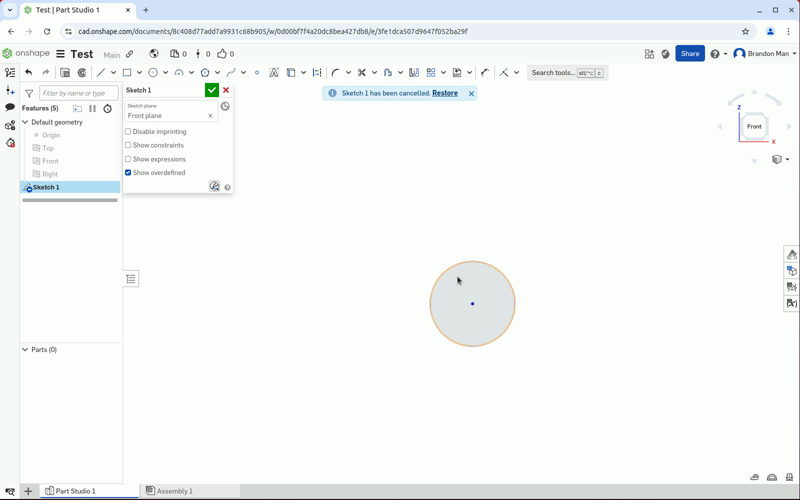
scroll(6)
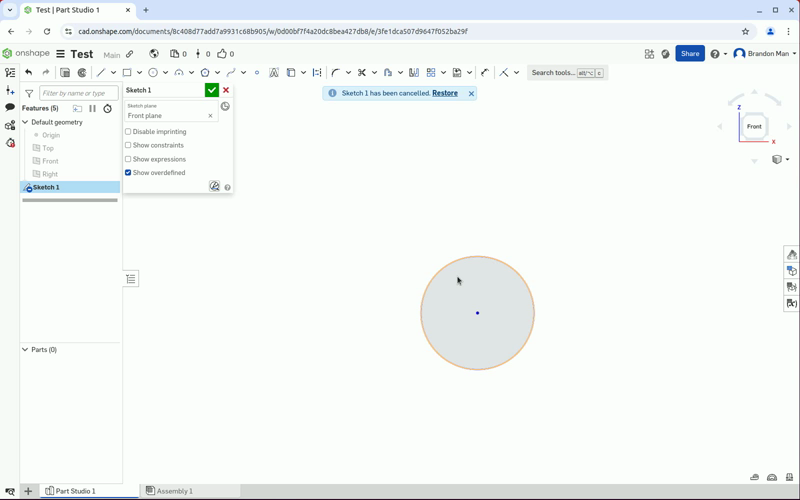
scroll(6)
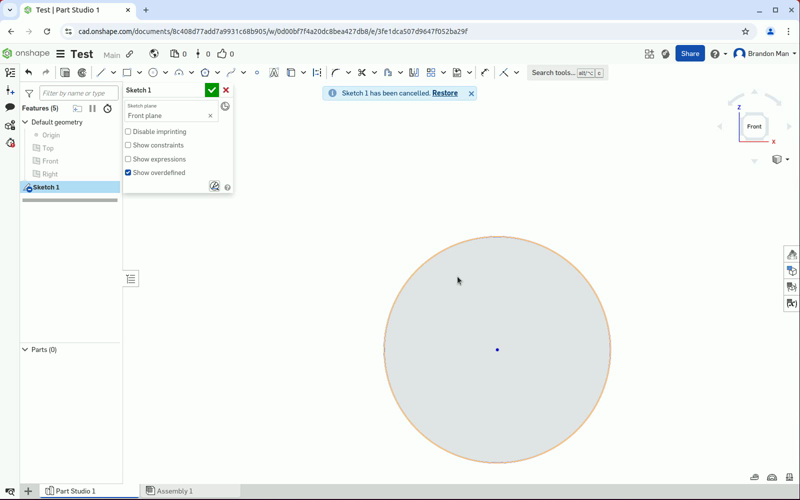
click(457, 276)
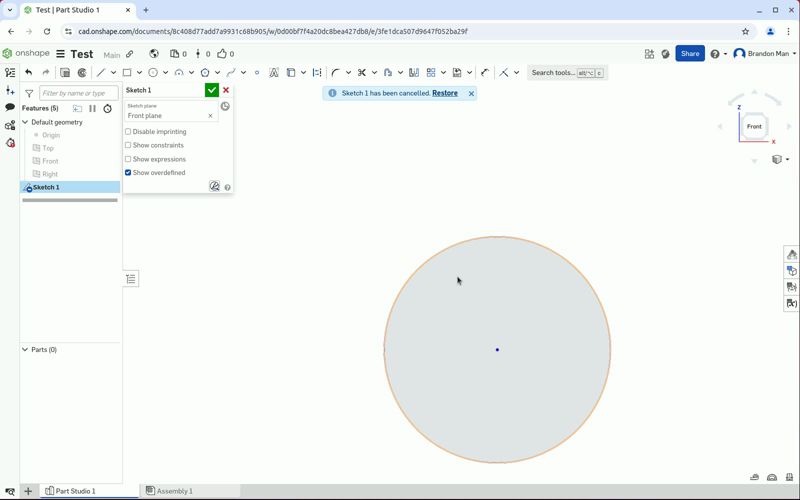
scroll(-6)
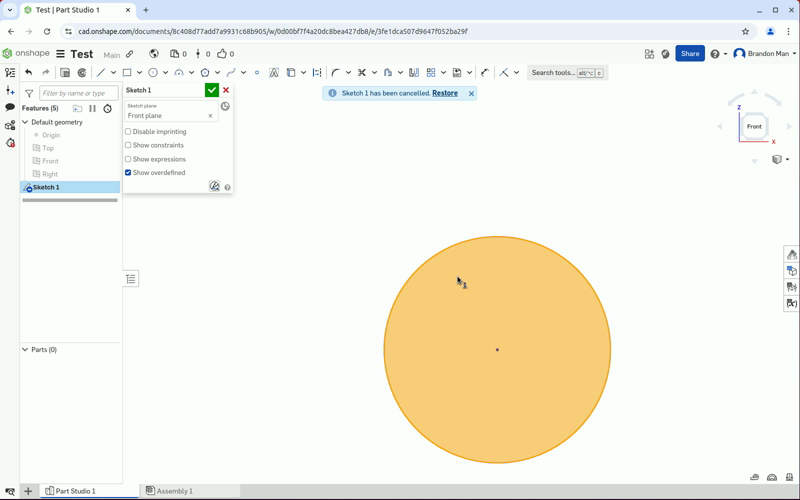
scroll(-6)
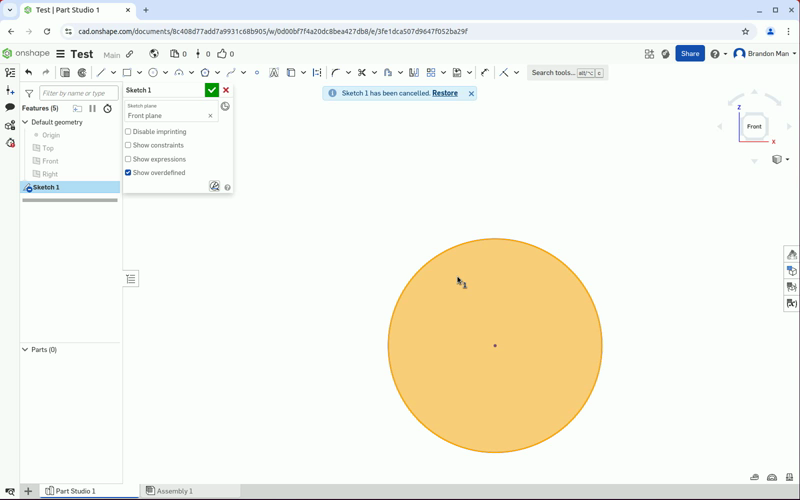
scroll(-6)
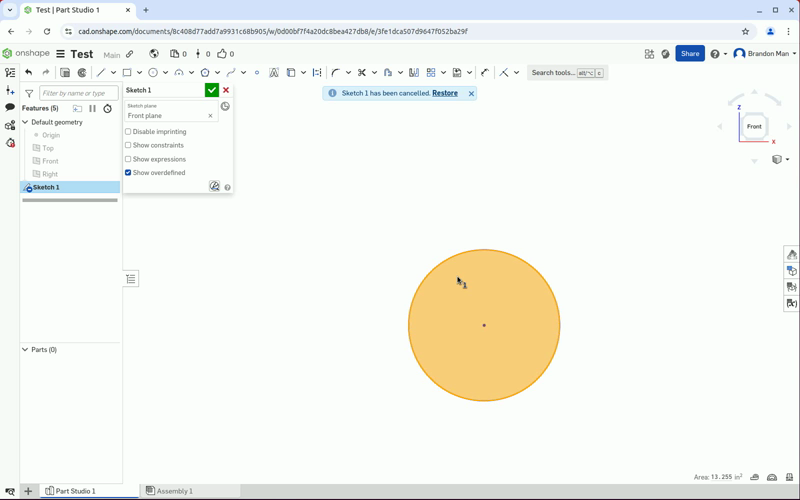
scroll(-6)
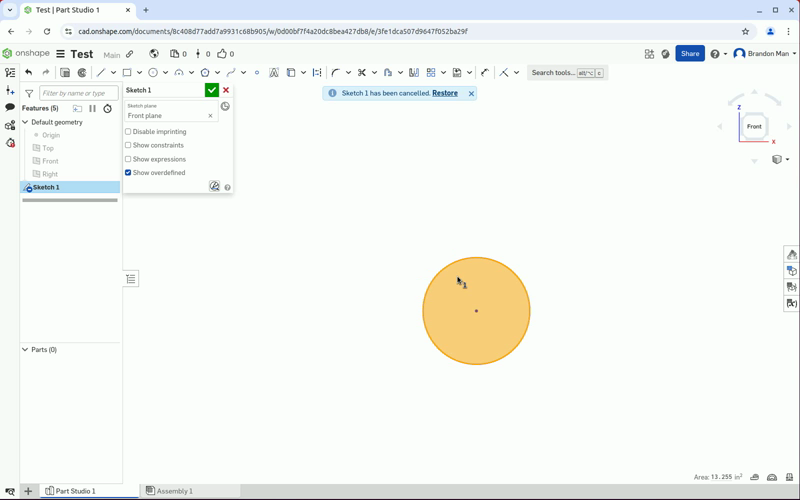
scroll(-6)
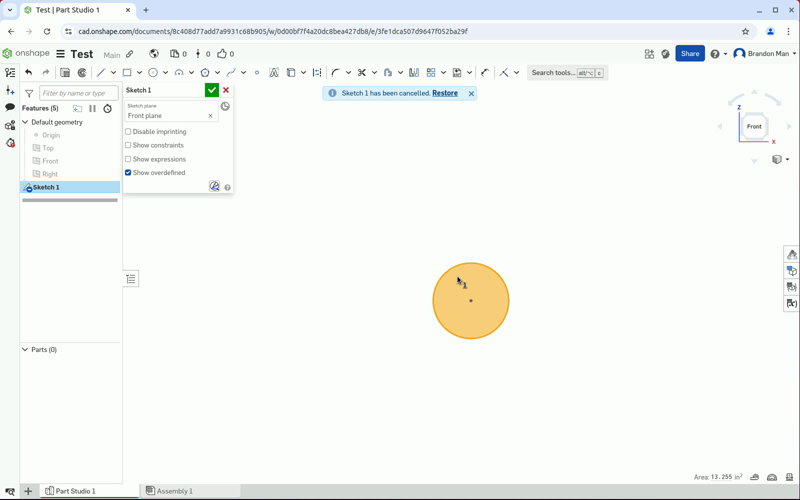
scroll(-6)
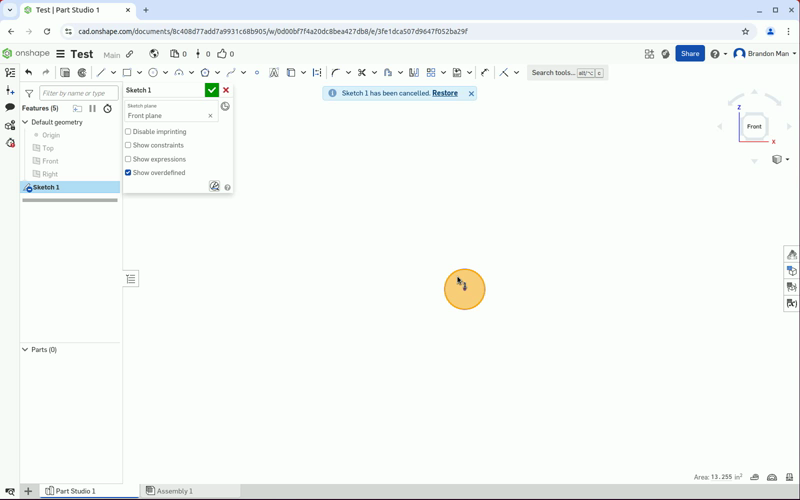
scroll(-6)
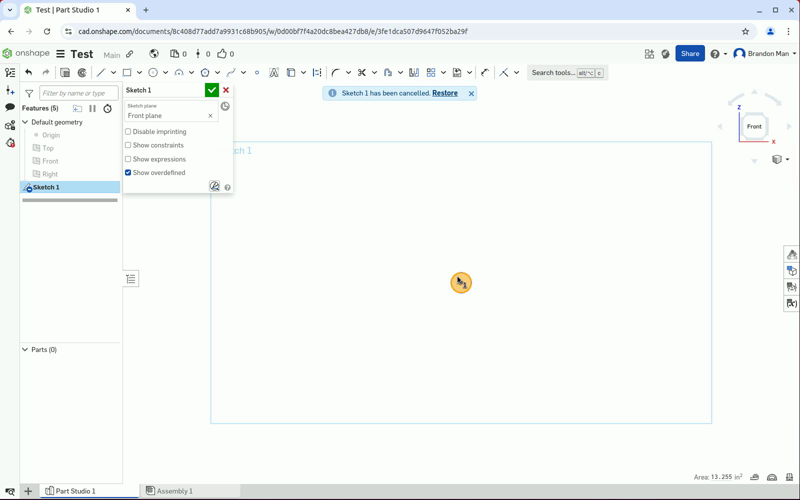
mouse_move(73, 352)
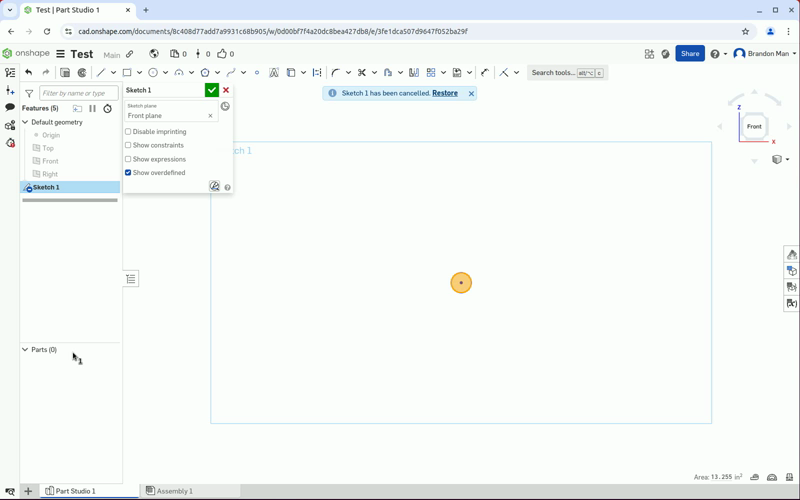
key(shift+y)
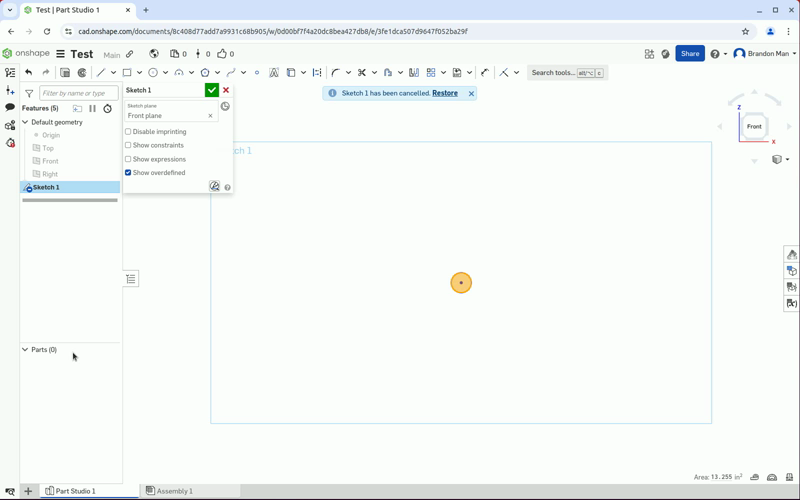
key(shift+e)
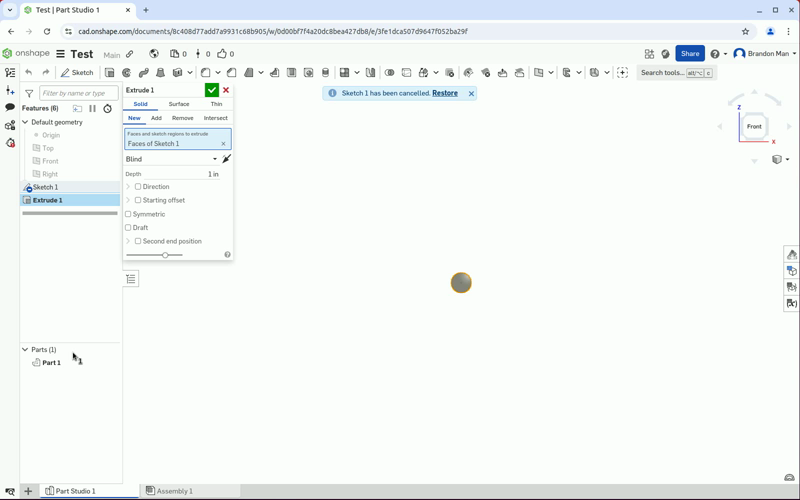
mouse_move(143, 106)
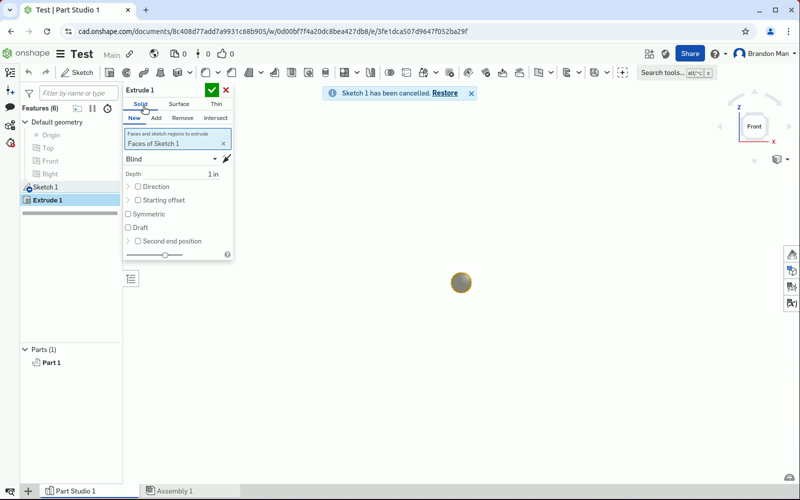
click(143, 106)
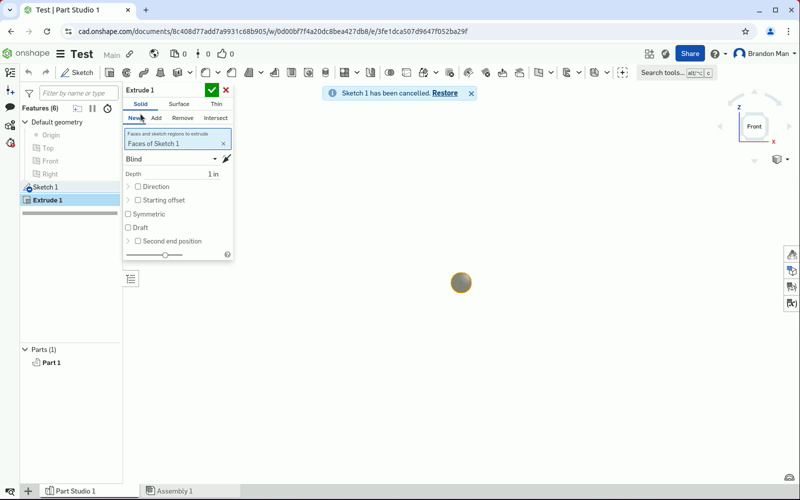
mouse_move(137, 120)
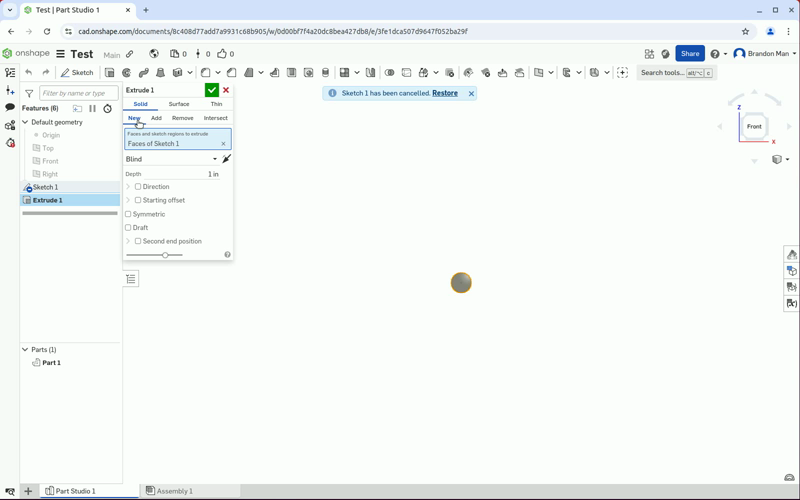
click(137, 120)
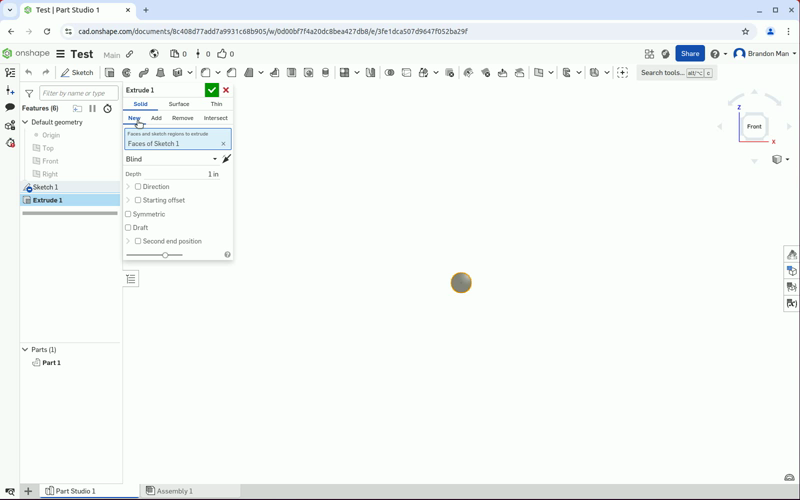
key(tab, 4)
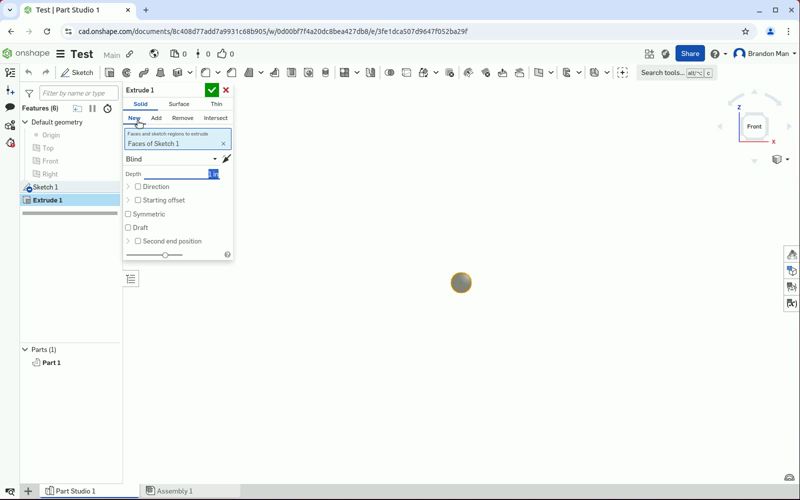
text(13.239)
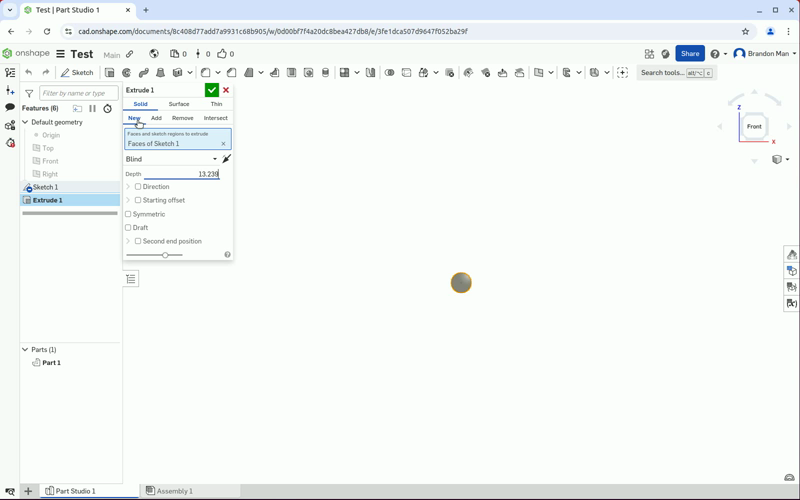
key(enter)
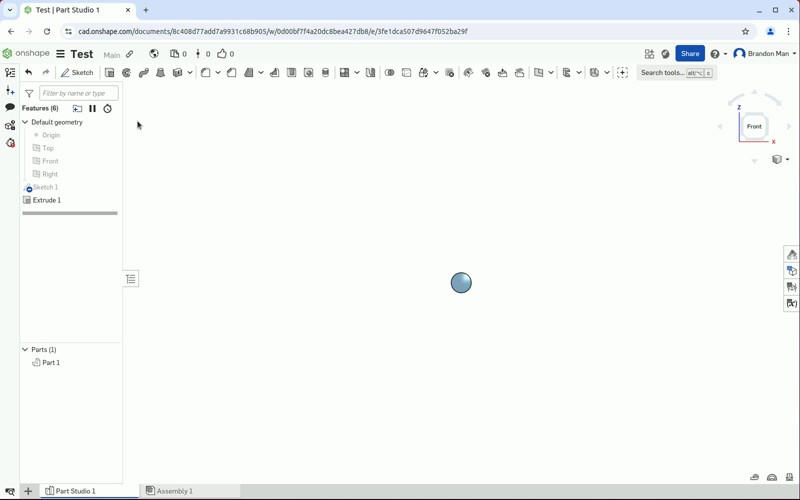
key(shift+h)
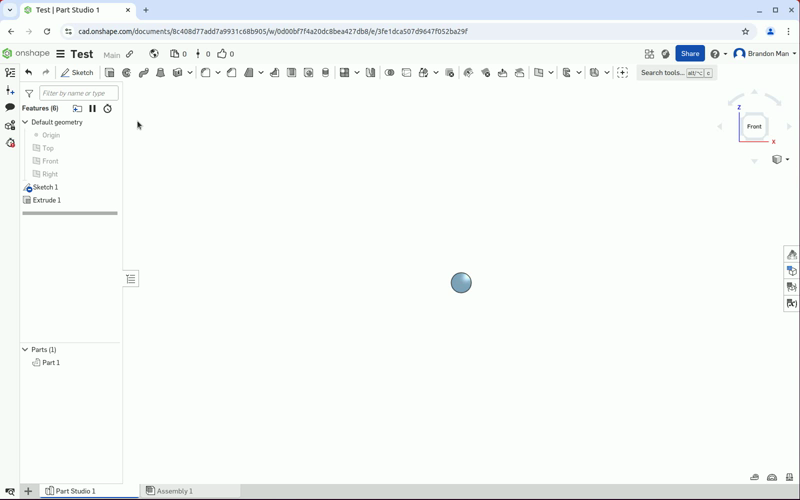
key(shift+h)
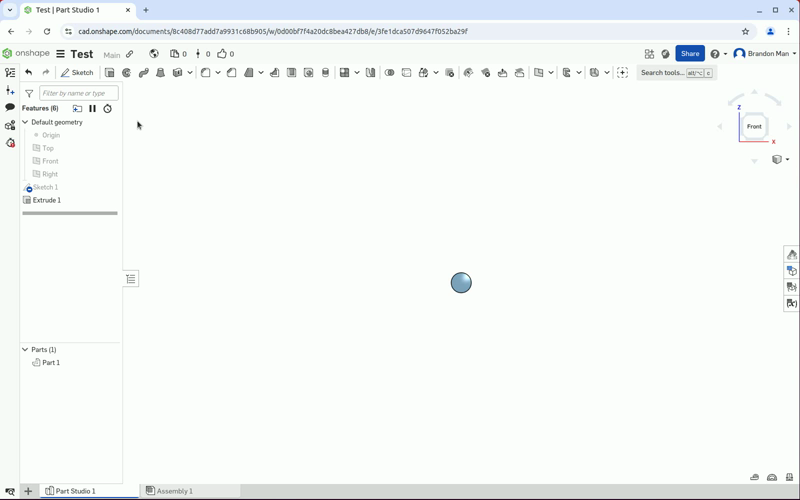
mouse_move(73, 189)
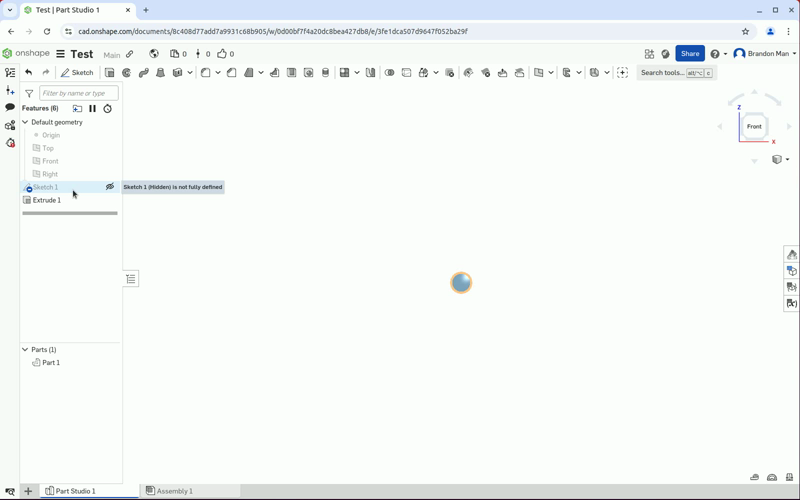
click(73, 189)
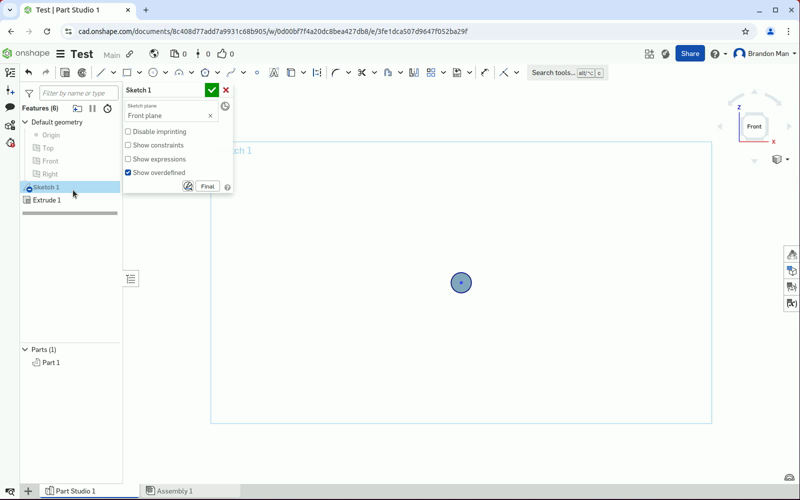
mouse_move(229, 92)
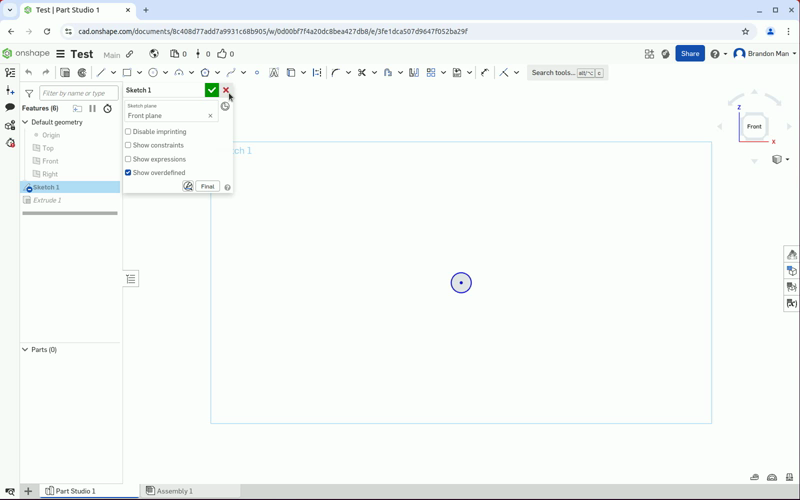
click(229, 92)
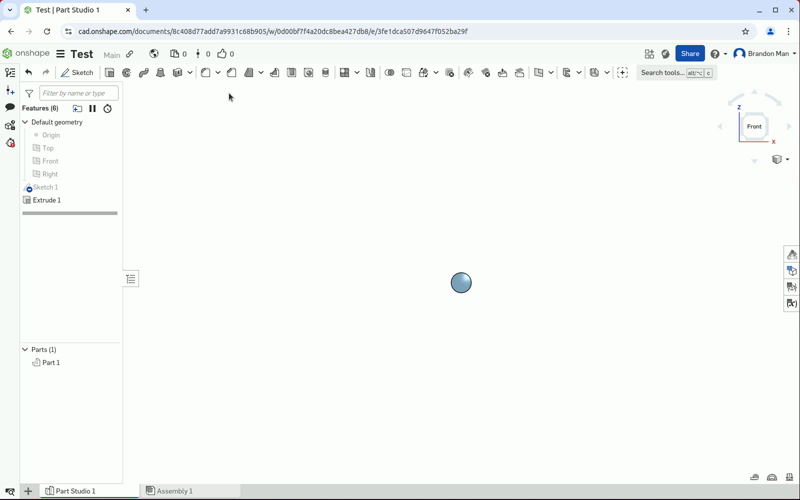
mouse_move(541, 75)
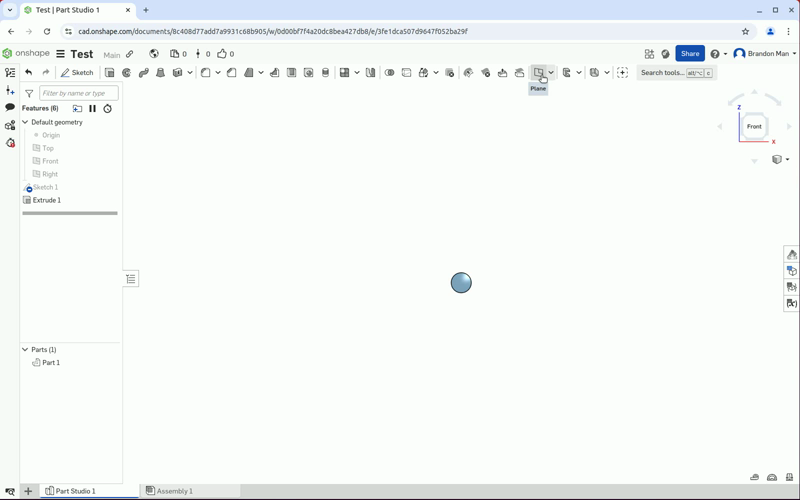
click(541, 75)
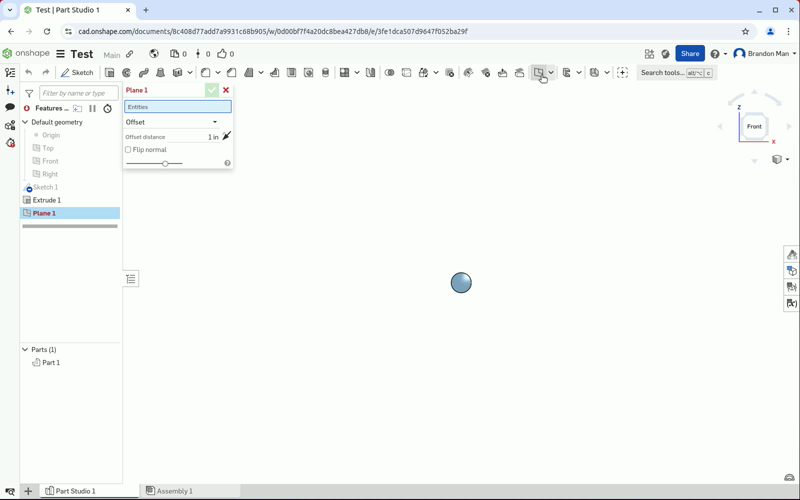
mouse_move(73, 163)
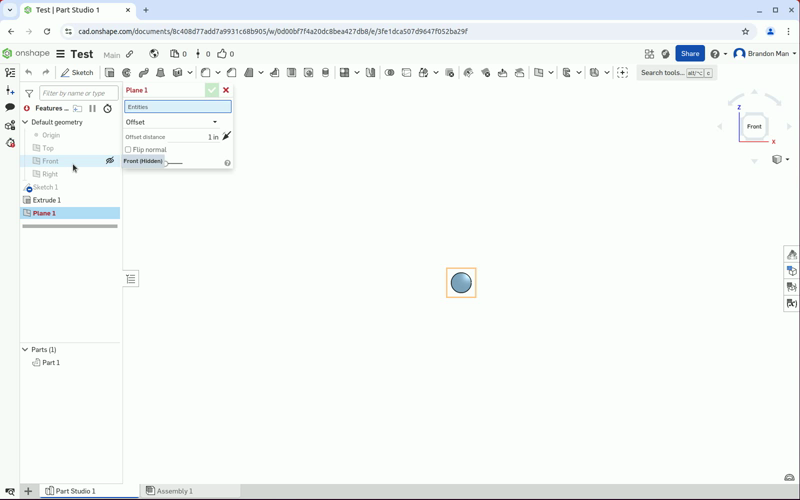
click(73, 163)
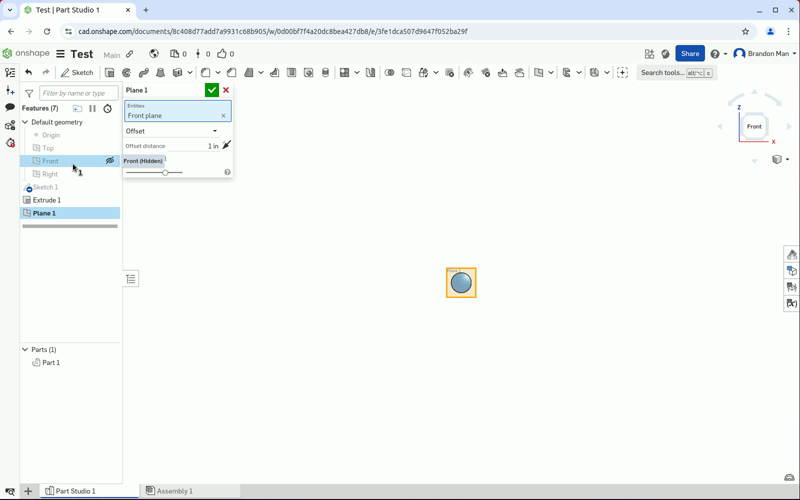
key(tab, 2)
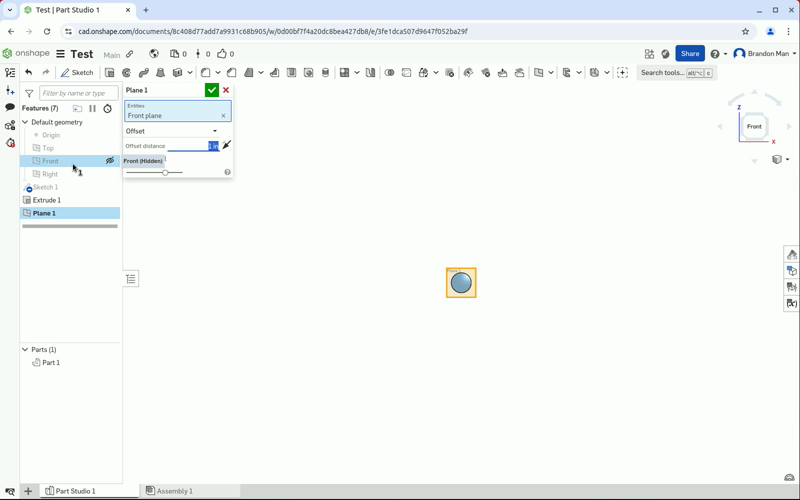
text(13.249)
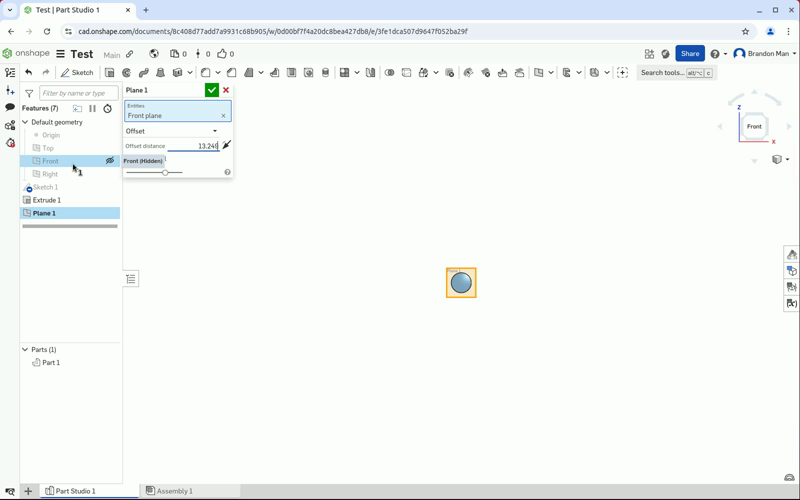
key(enter, 2)
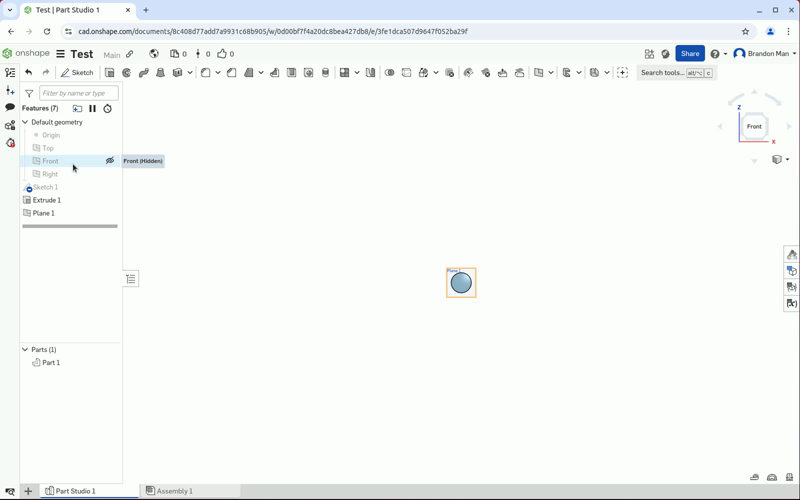
key(shift+s)
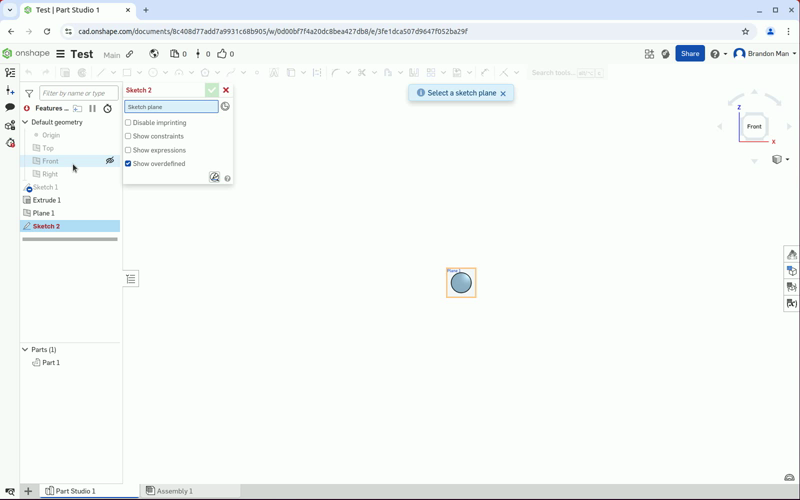
mouse_move(73, 215)
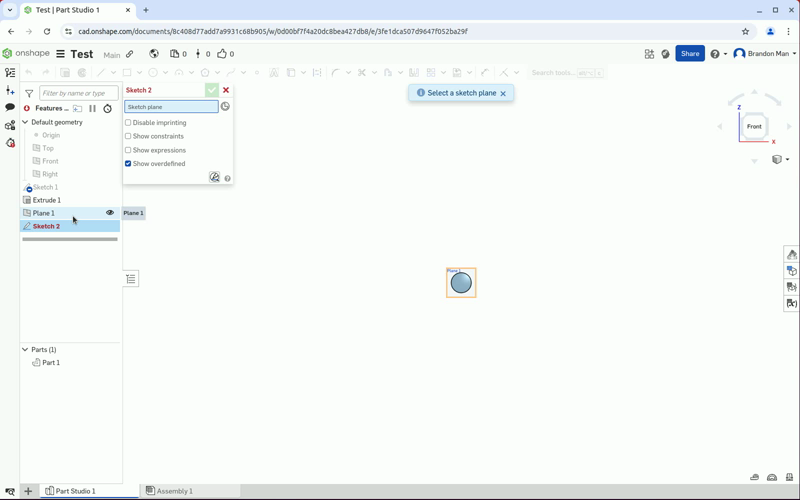
click(73, 215)
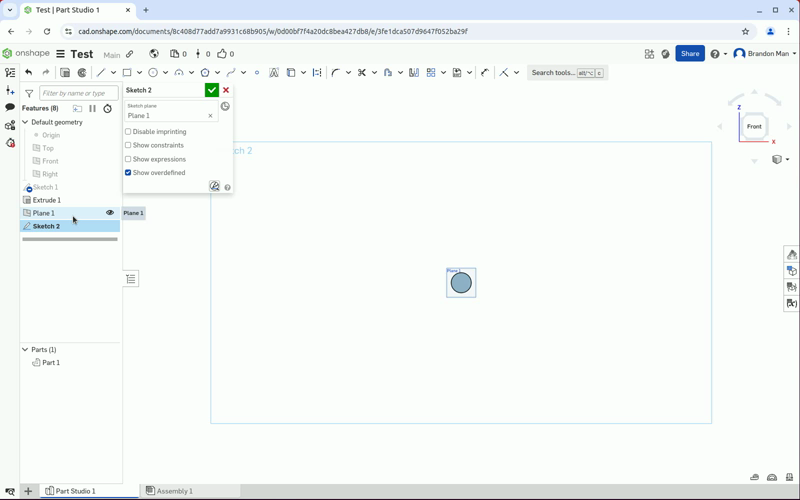
mouse_move(73, 352)
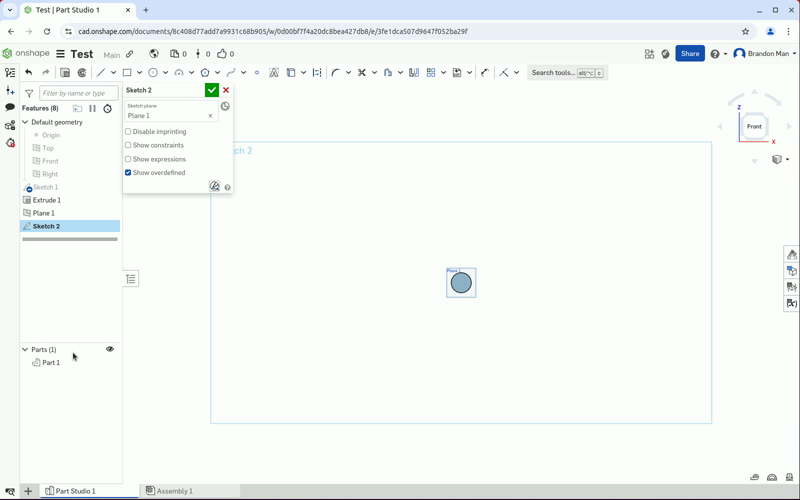
key(y)
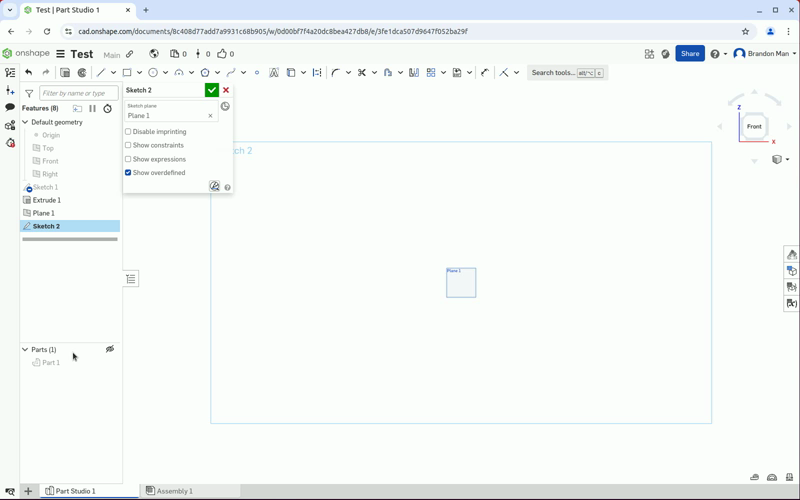
key(c)
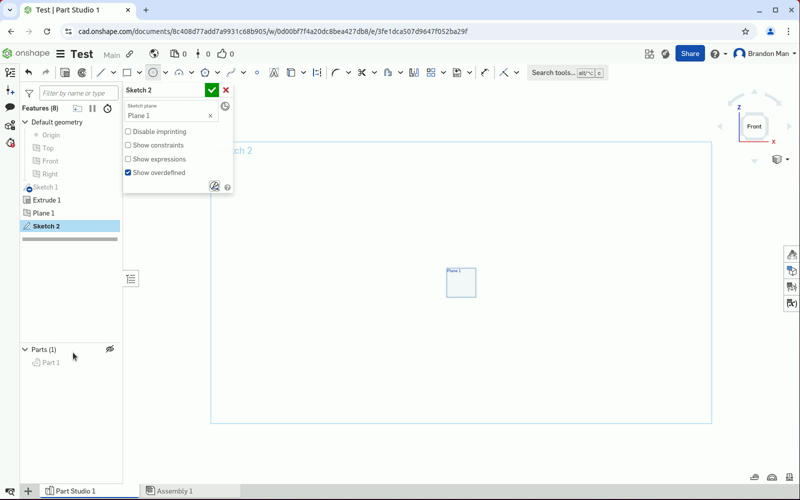
key_down(shift)
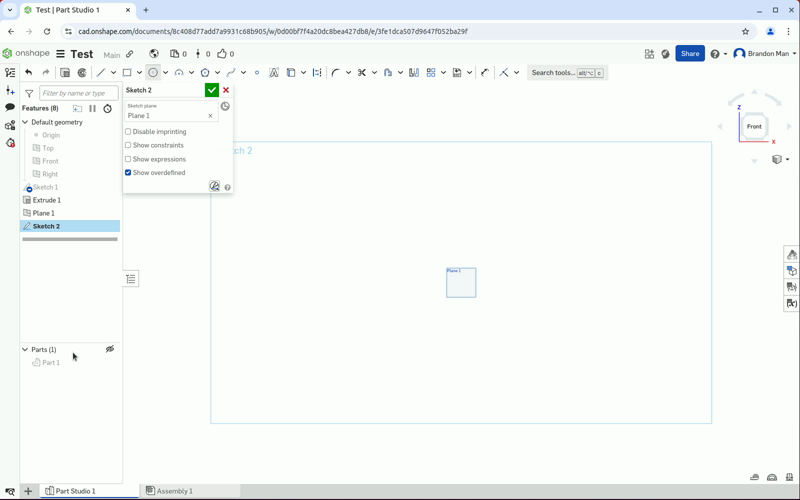
mouse_move(461, 282)
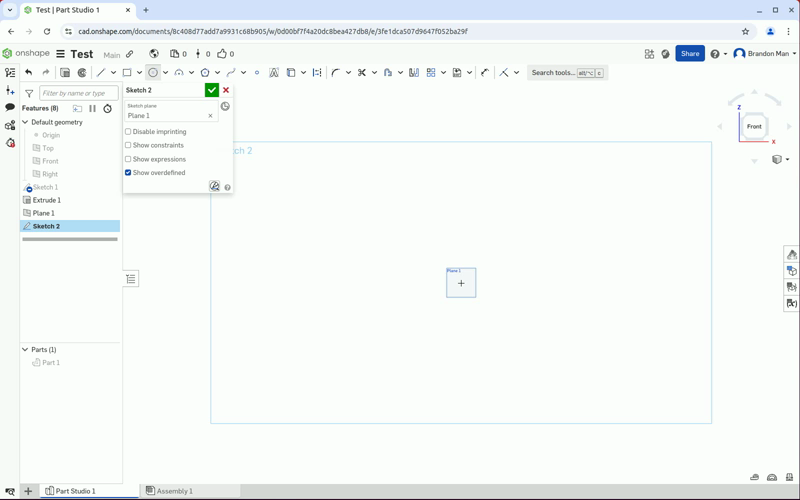
click(461, 282)
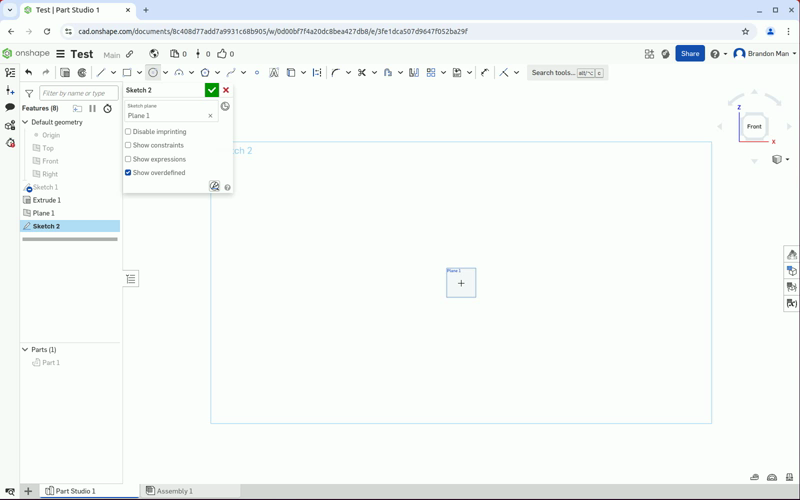
key_up(shift)
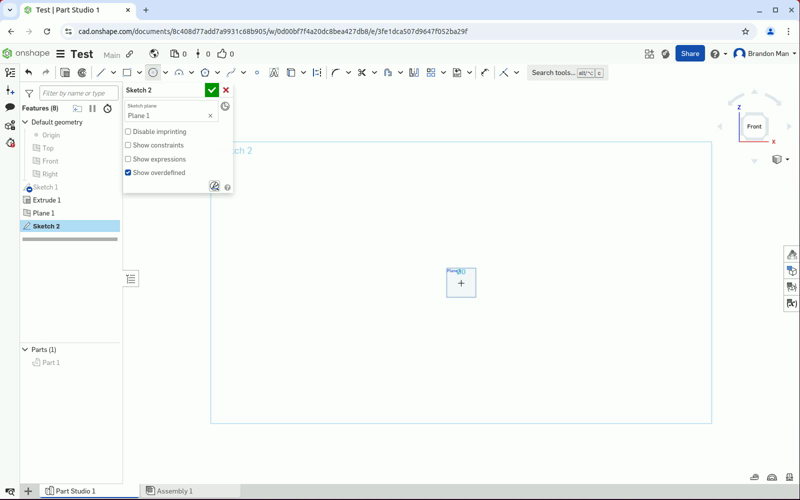
mouse_move(468, 282)
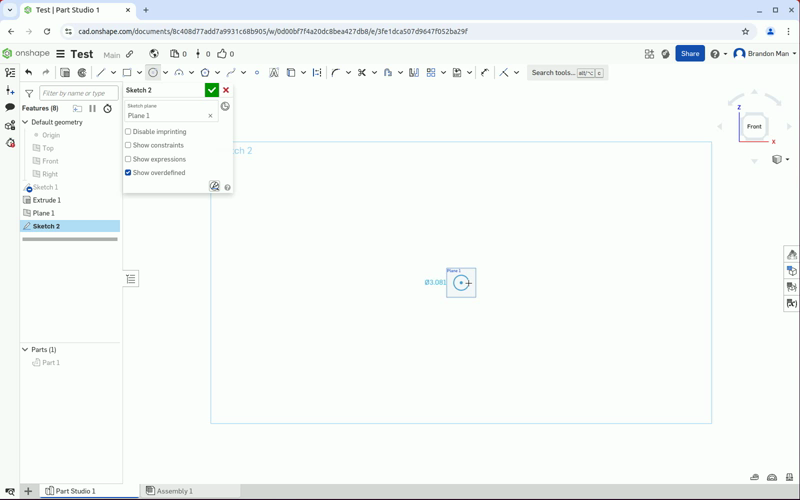
click(468, 282)
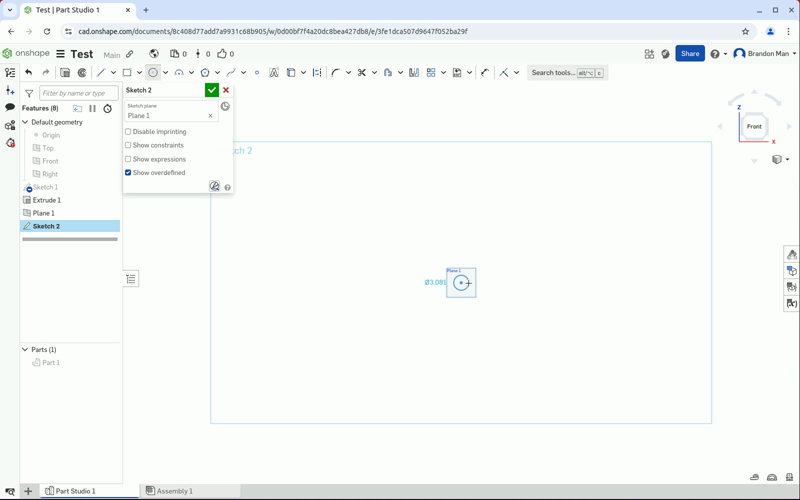
key(esc)
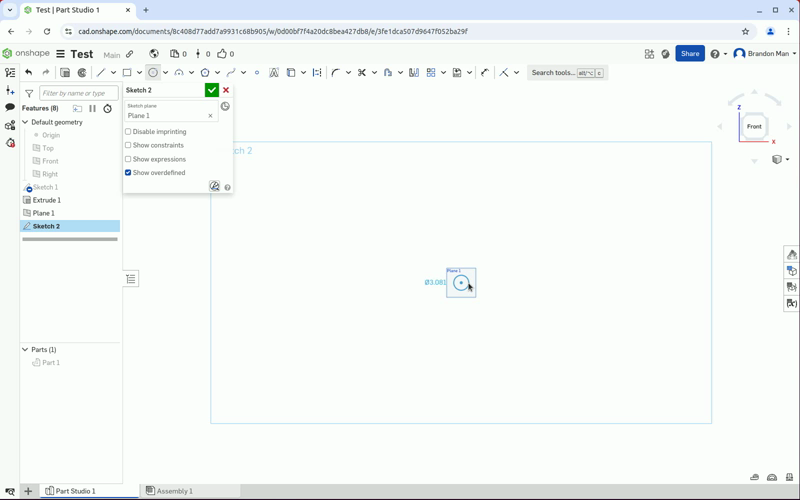
mouse_move(463, 276)
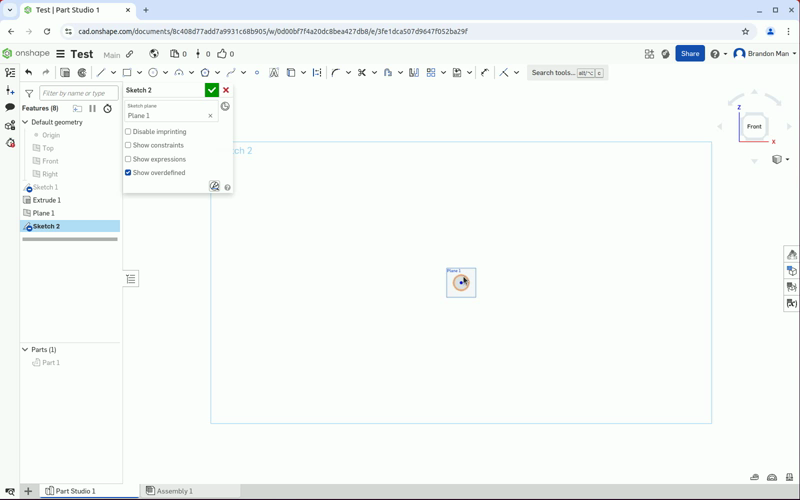
scroll(6)
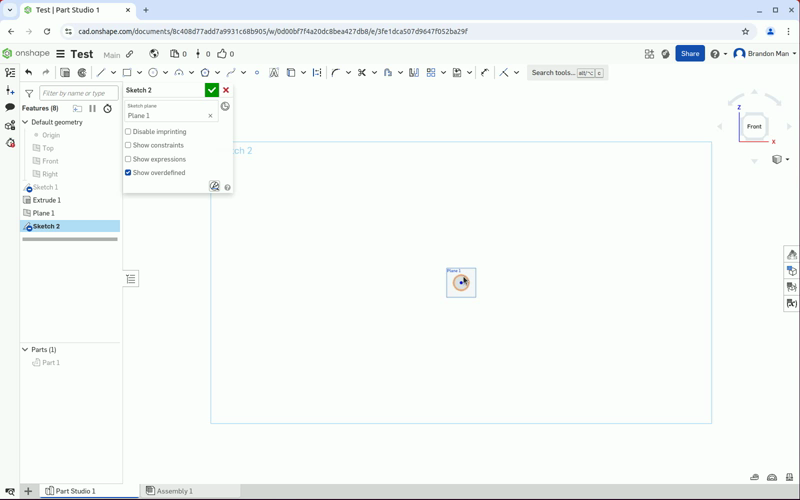
scroll(6)
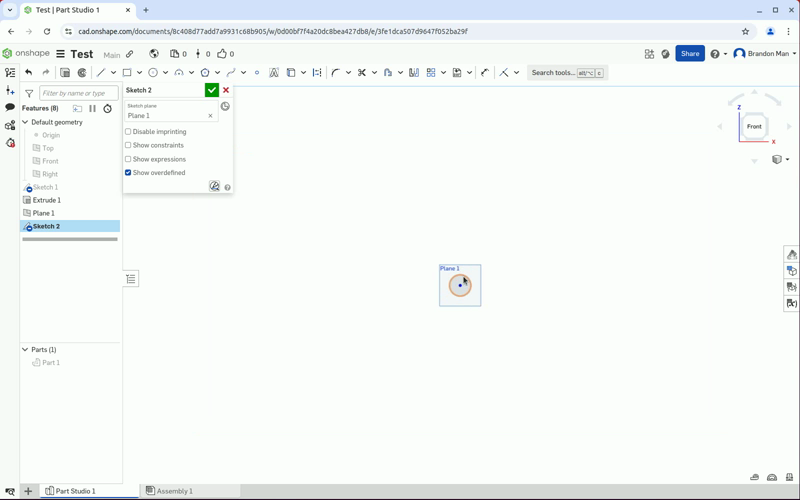
scroll(6)
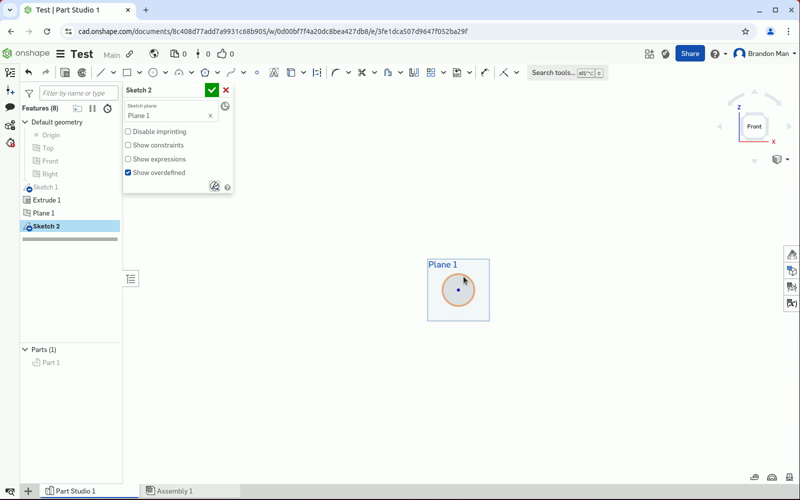
scroll(6)
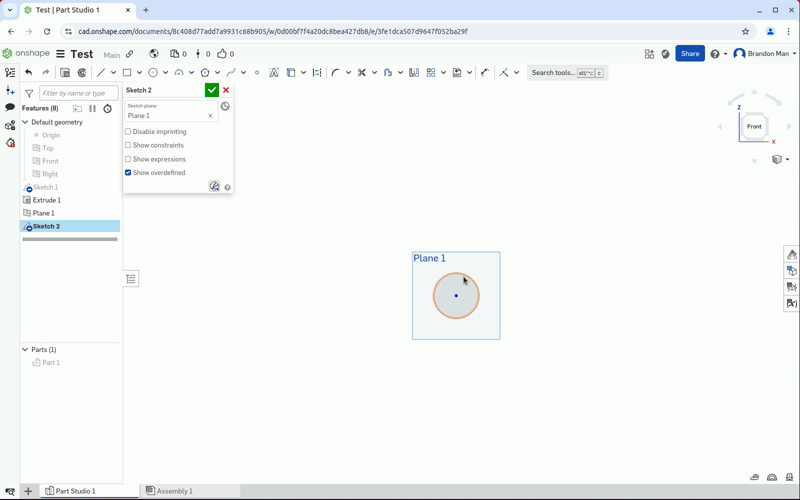
scroll(6)
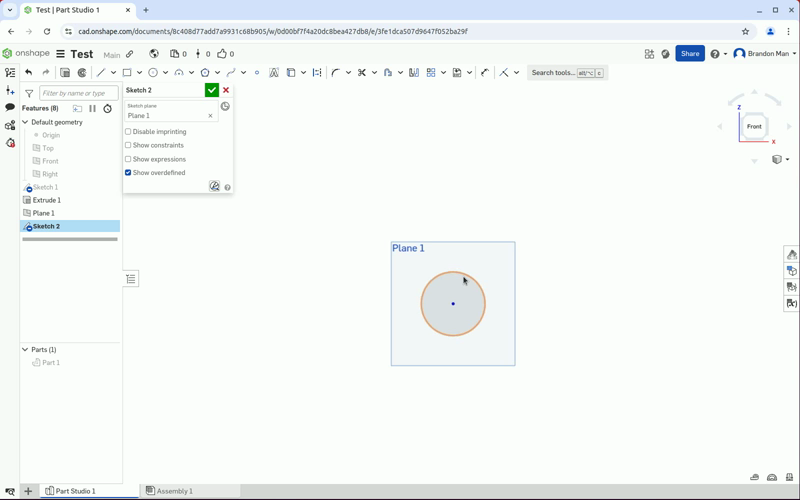
scroll(6)
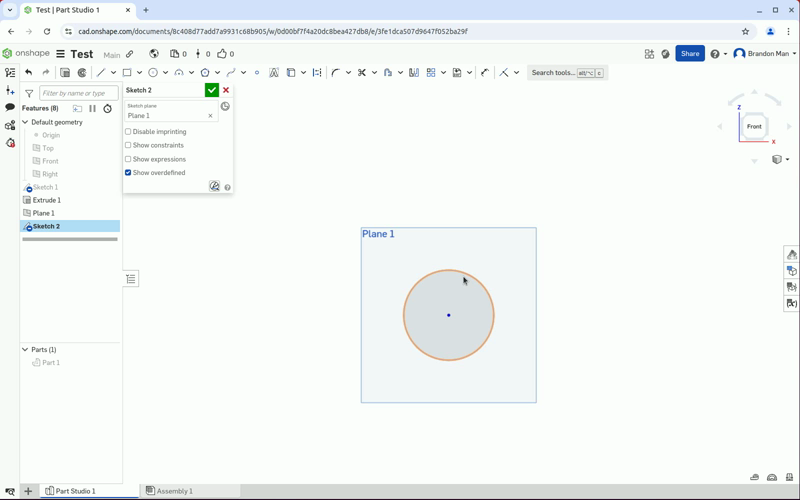
scroll(6)
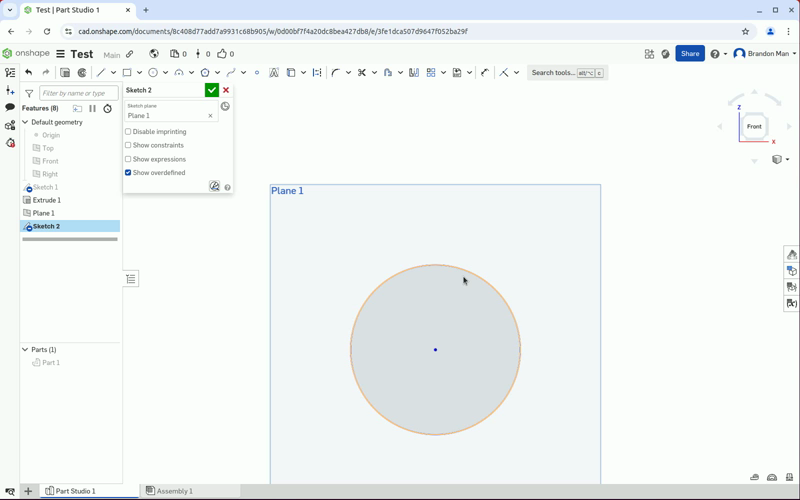
click(463, 276)
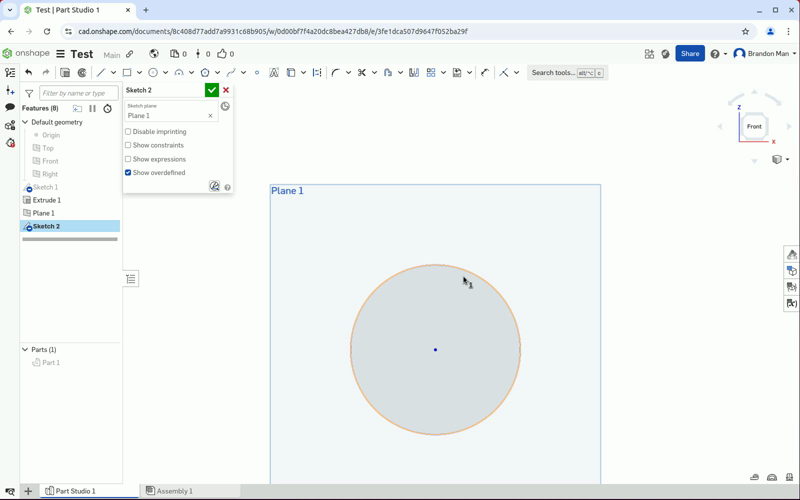
scroll(-6)
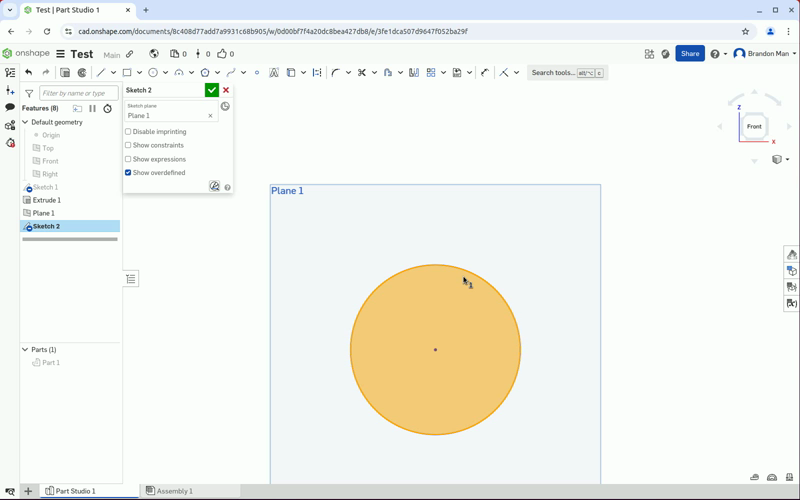
scroll(-6)
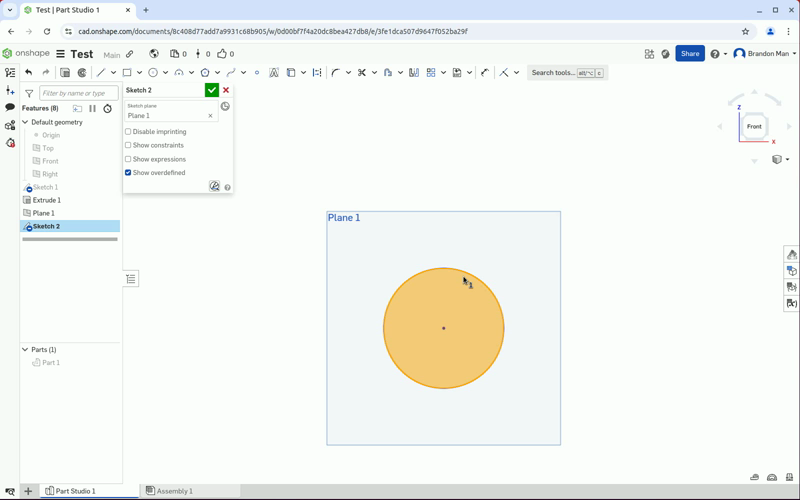
scroll(-6)
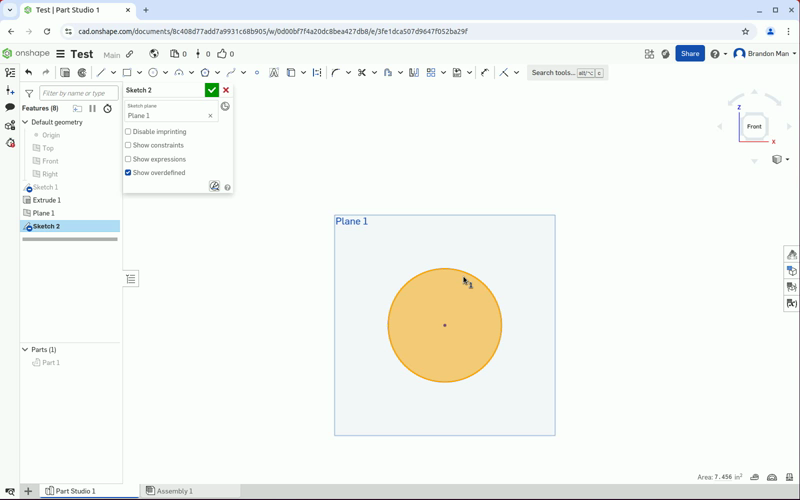
scroll(-6)
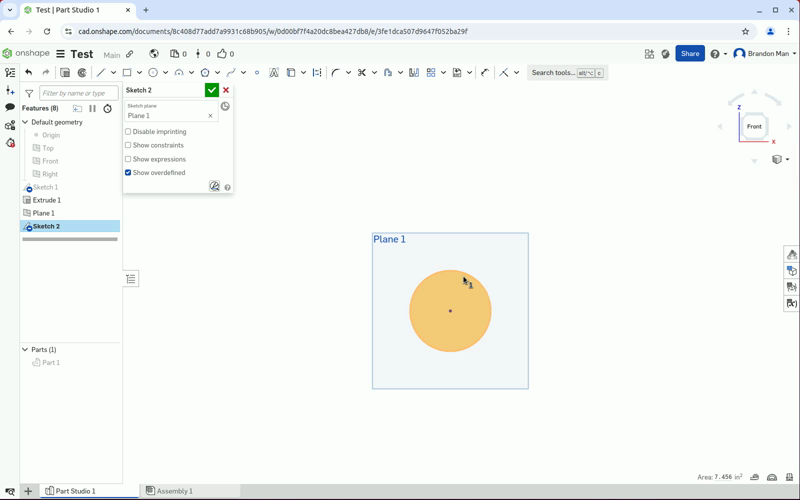
scroll(-6)
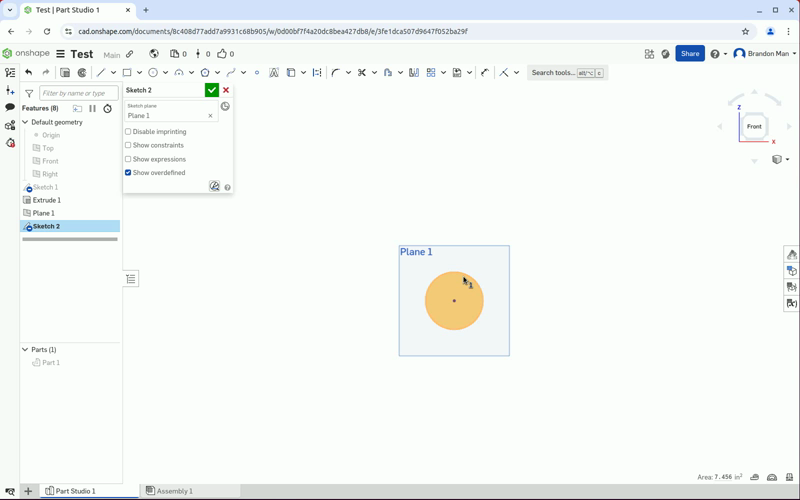
scroll(-6)
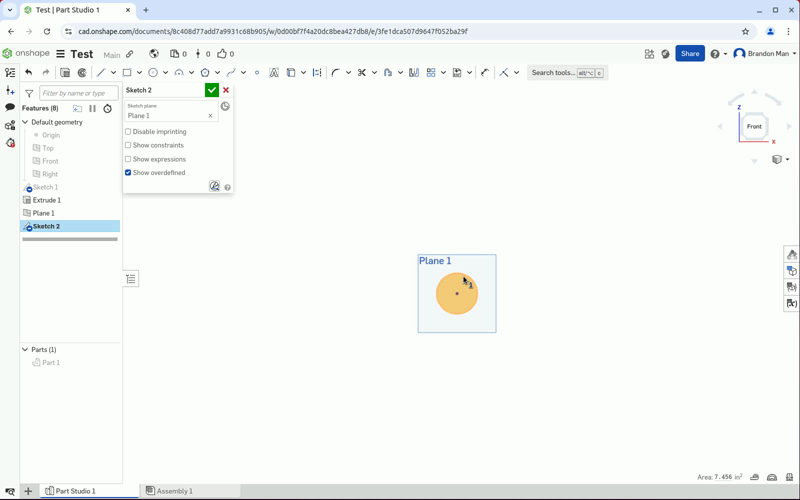
scroll(-6)
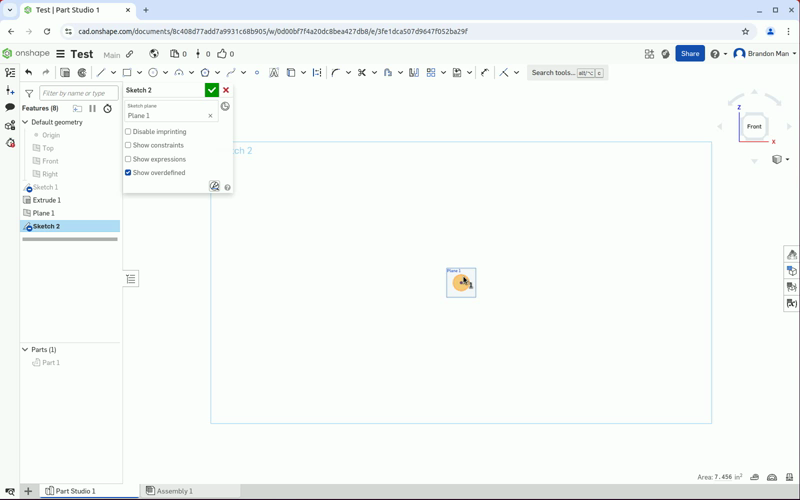
mouse_move(73, 352)
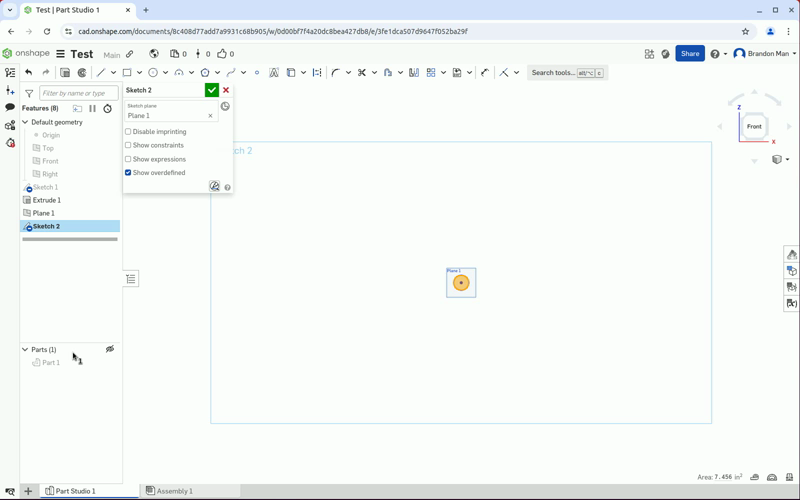
key(shift+y)
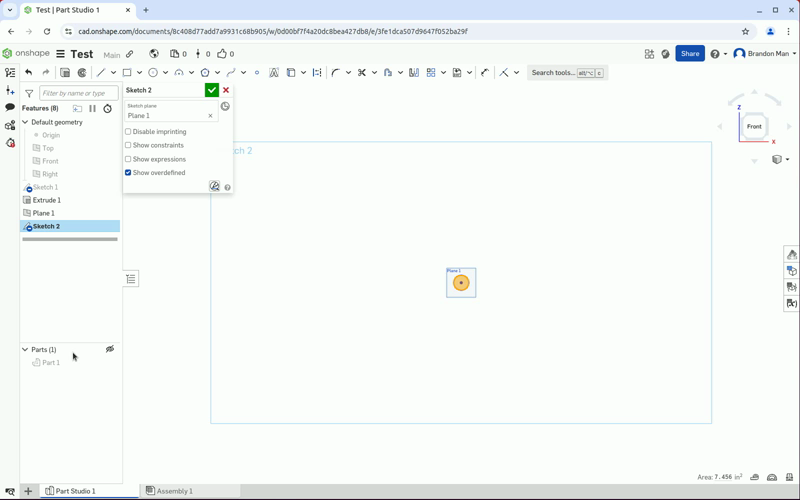
key(shift+e)
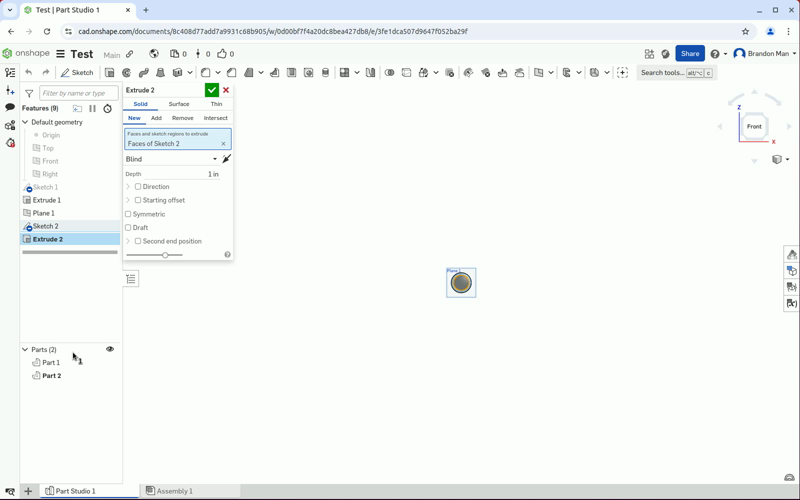
mouse_move(143, 106)
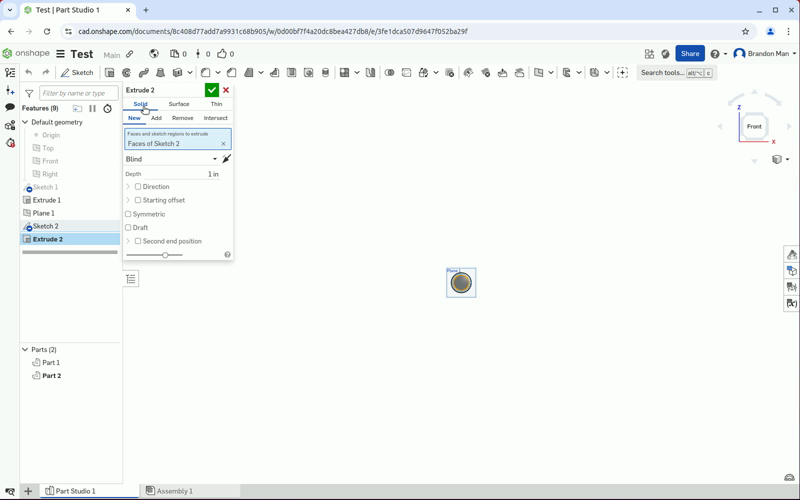
click(143, 106)
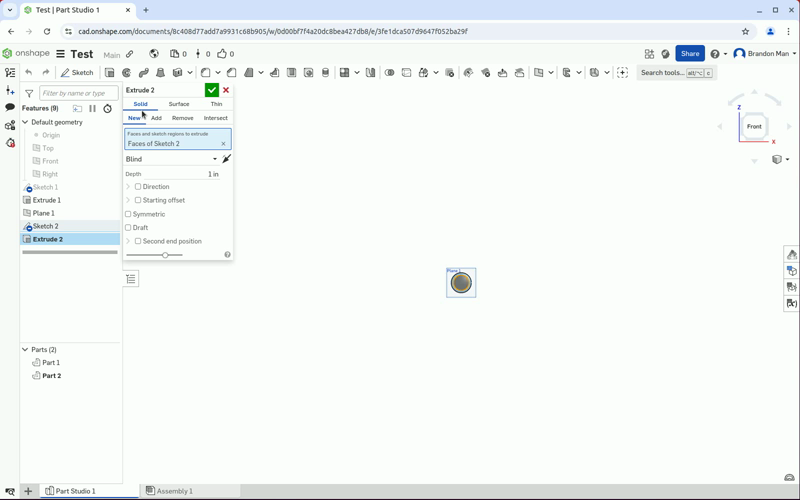
mouse_move(137, 120)
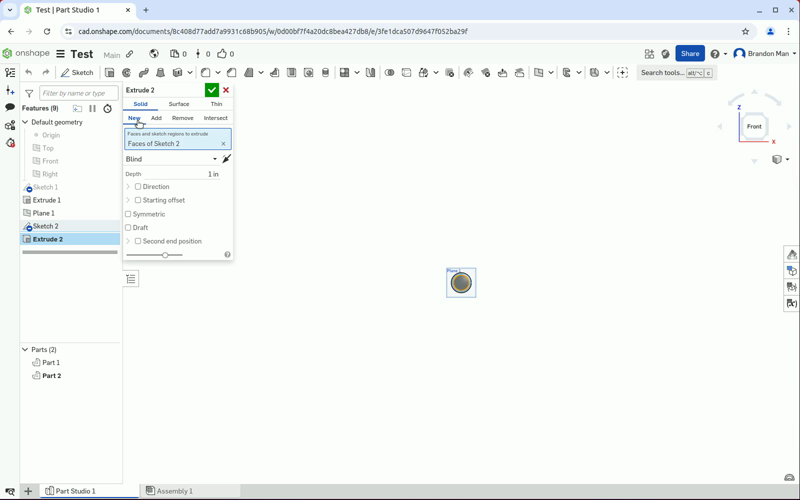
click(137, 120)
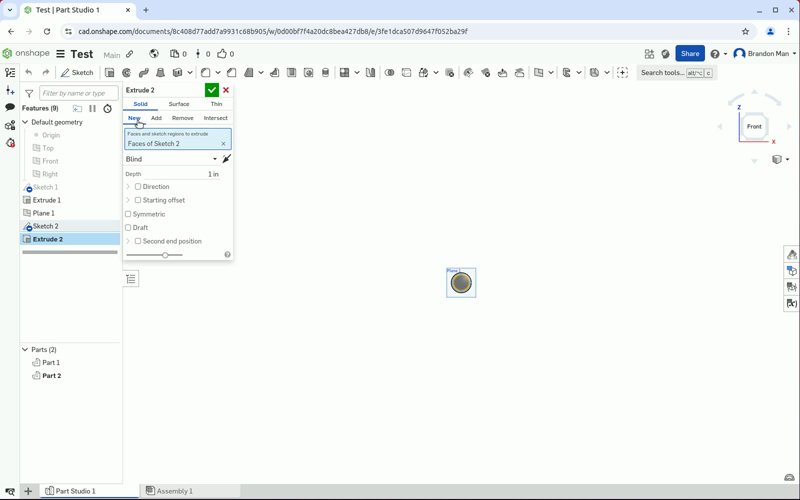
key(tab, 4)
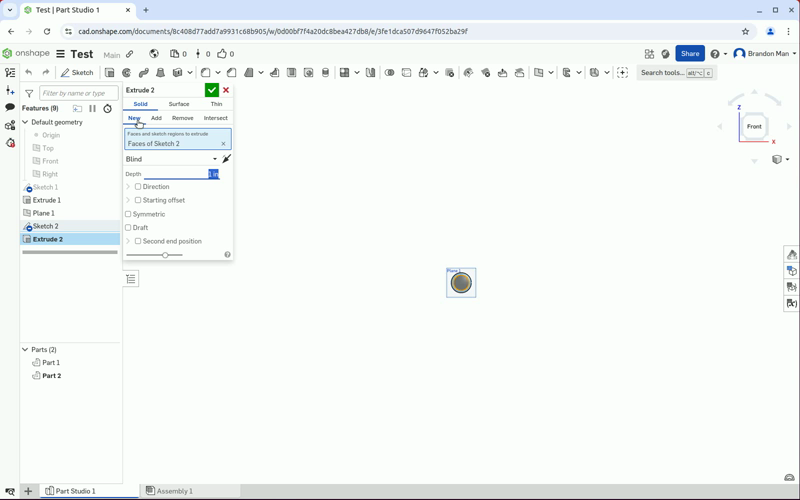
text(8.425)
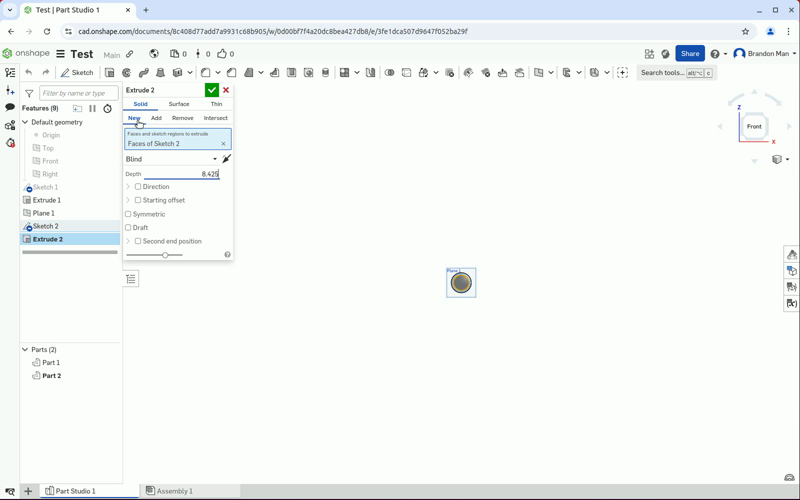
key(enter)
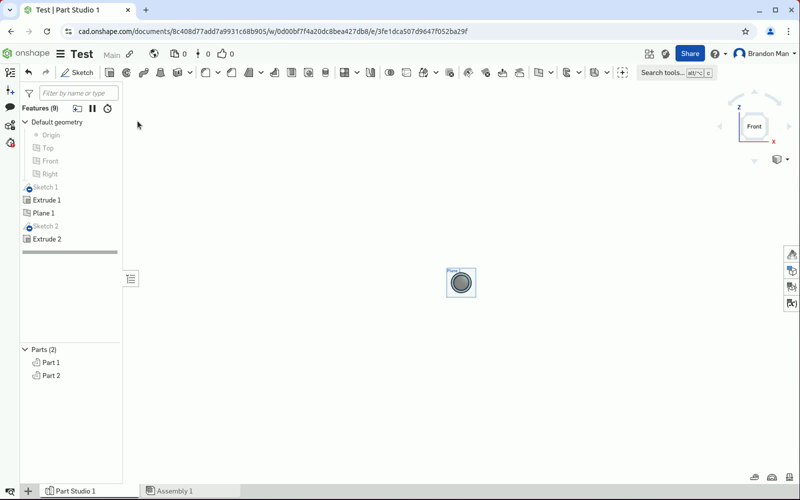
key(shift+h)
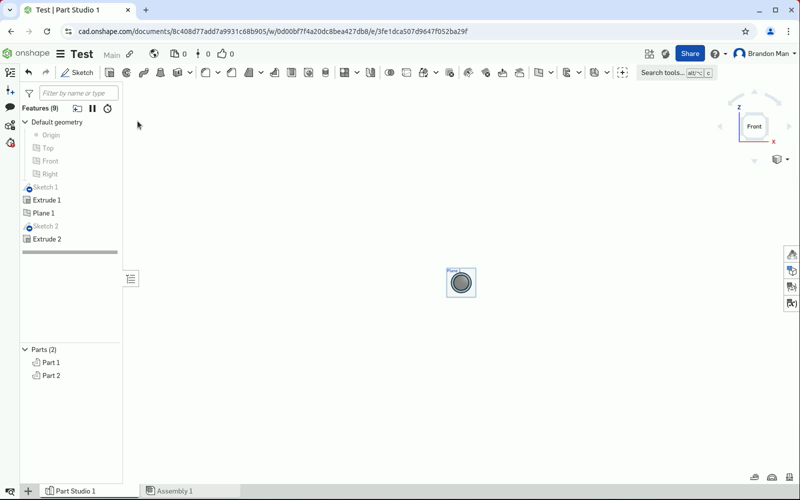
key(shift+h)
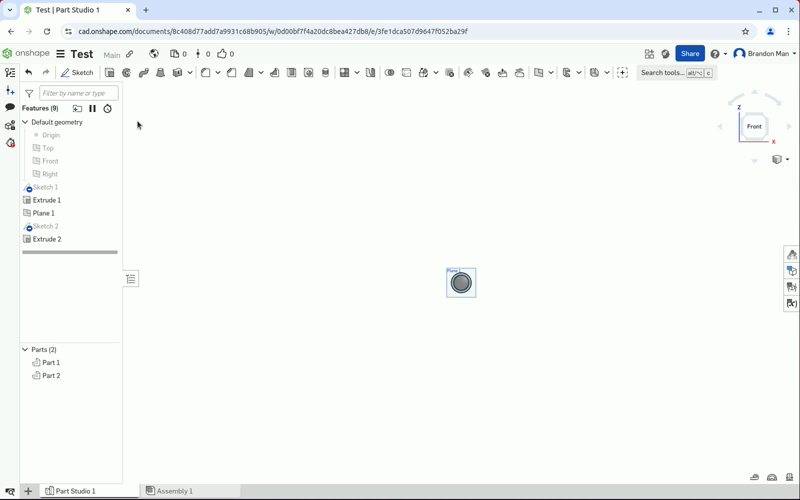
mouse_move(73, 189)
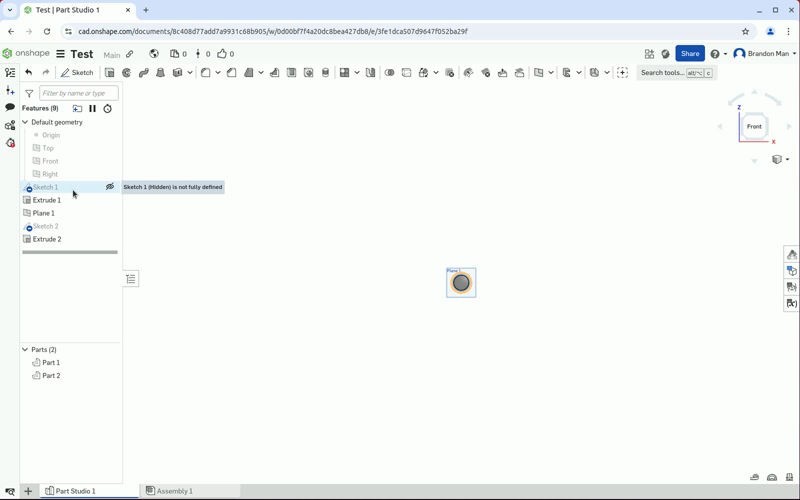
click(73, 189)
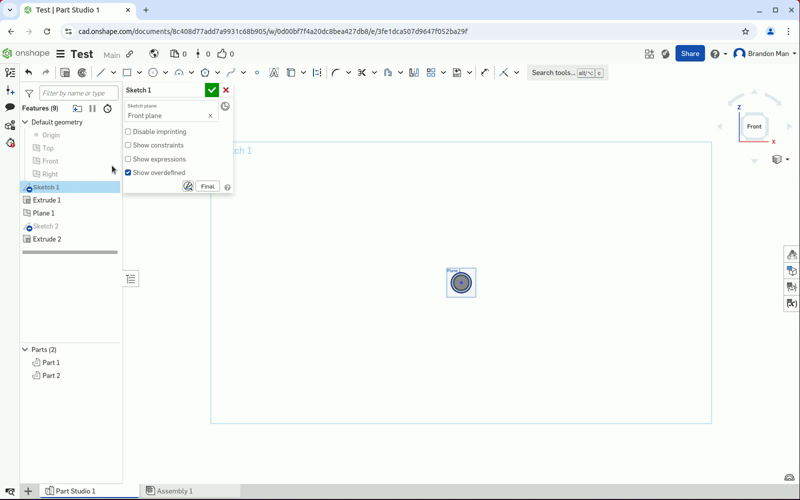
mouse_move(229, 92)
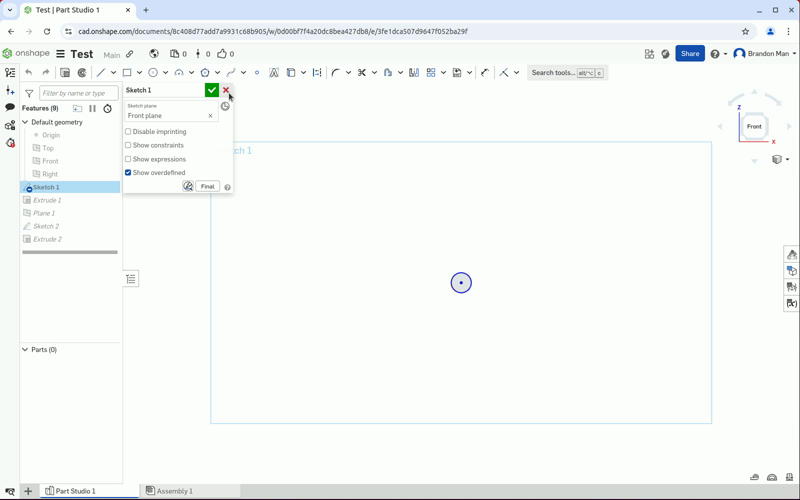
click(229, 92)
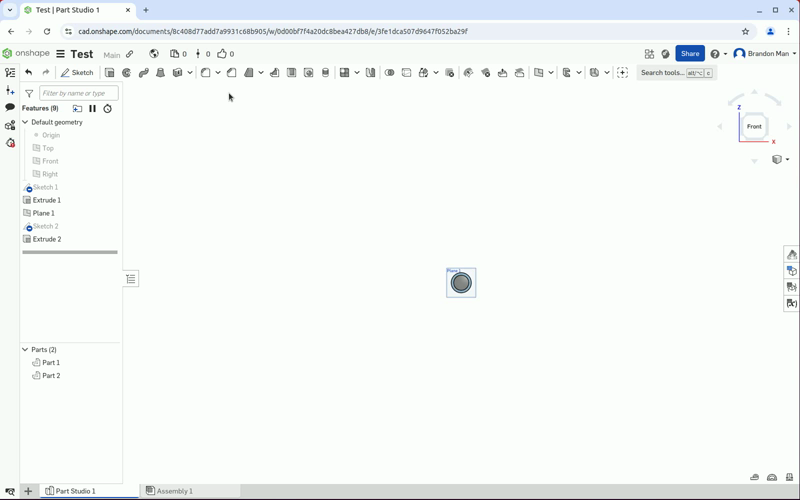
mouse_move(541, 75)
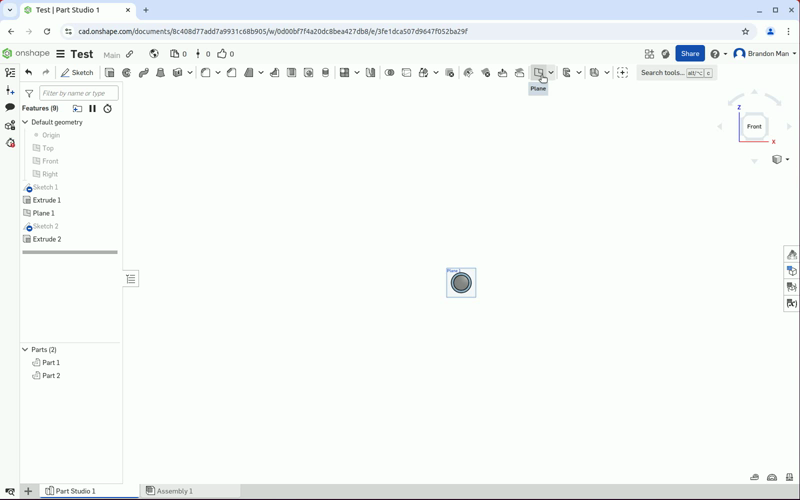
click(541, 75)
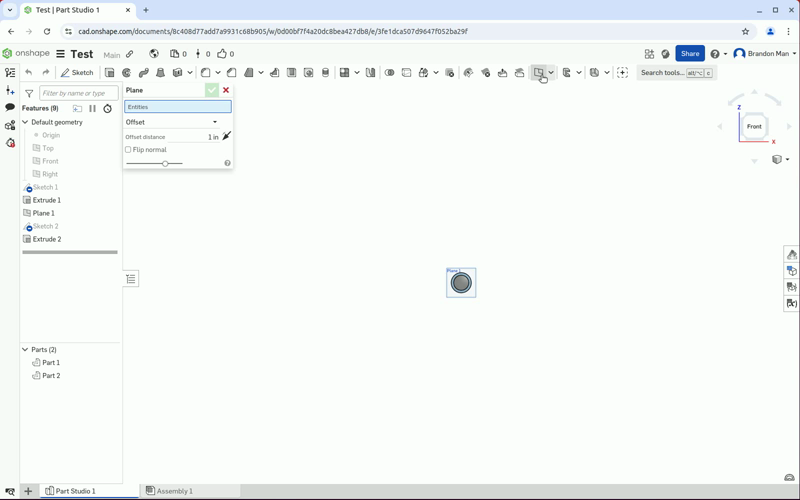
mouse_move(73, 163)
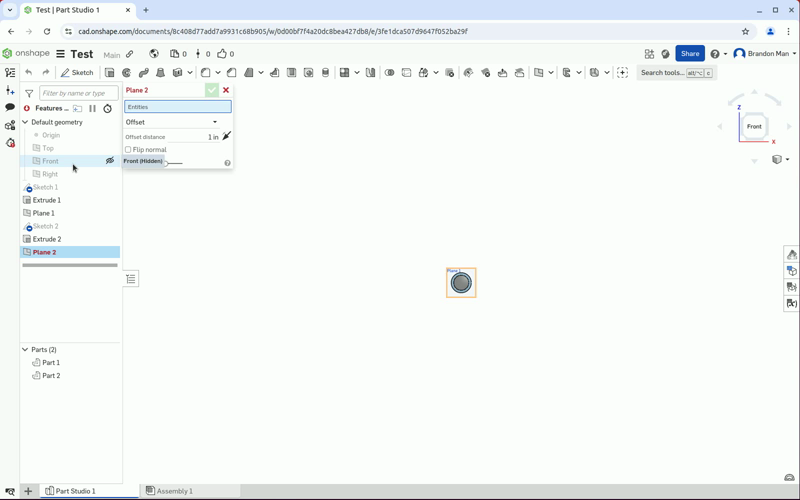
click(73, 163)
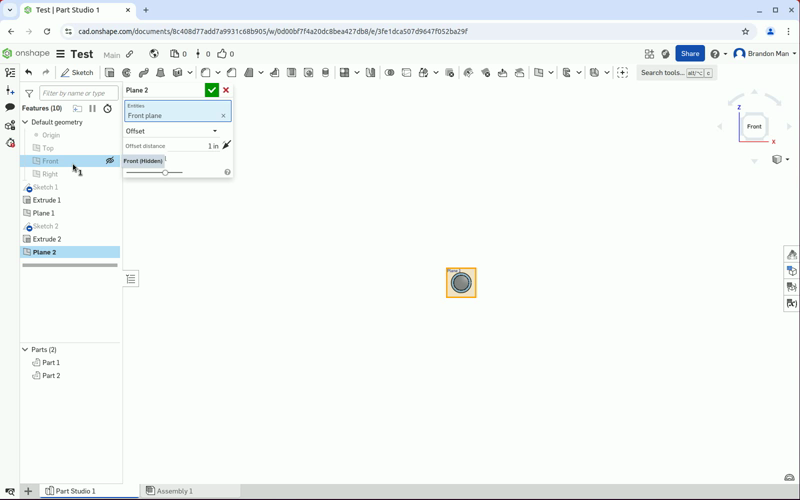
key(tab, 2)
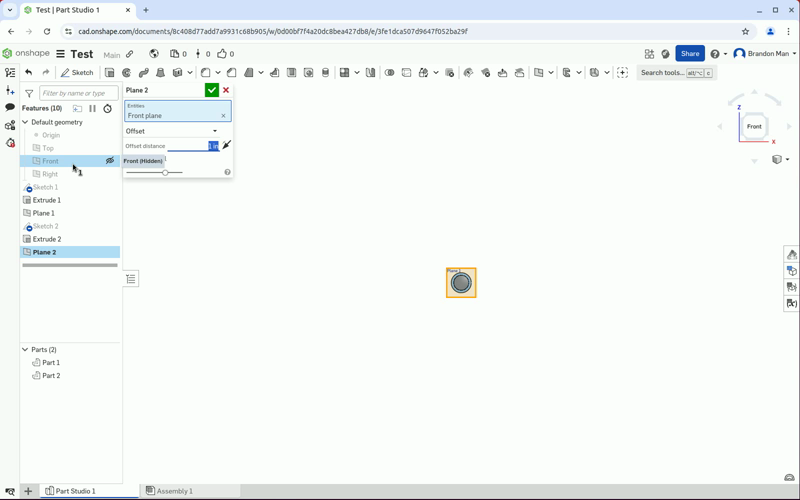
text(21.66)
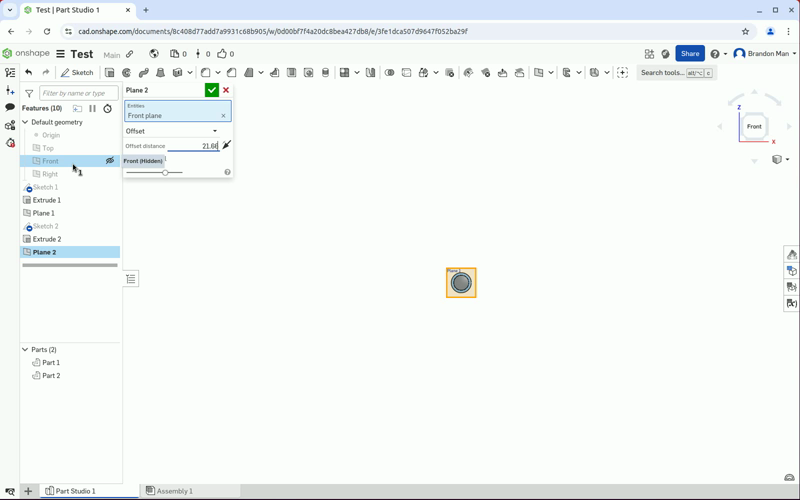
key(enter, 2)
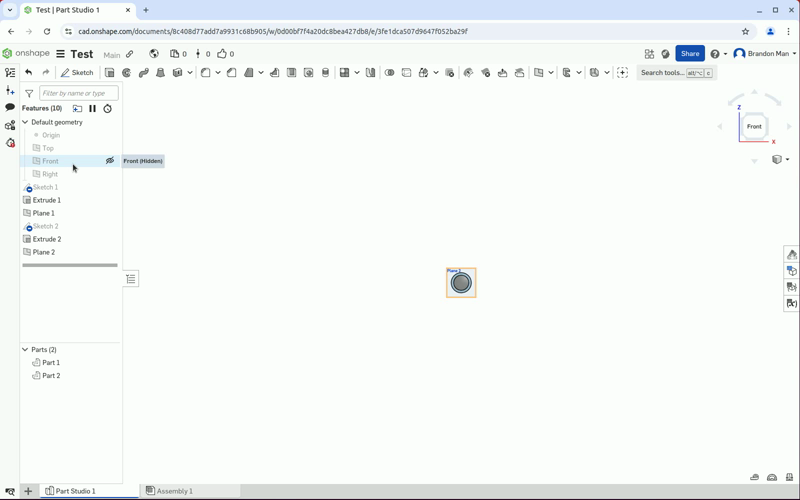
key(shift+s)
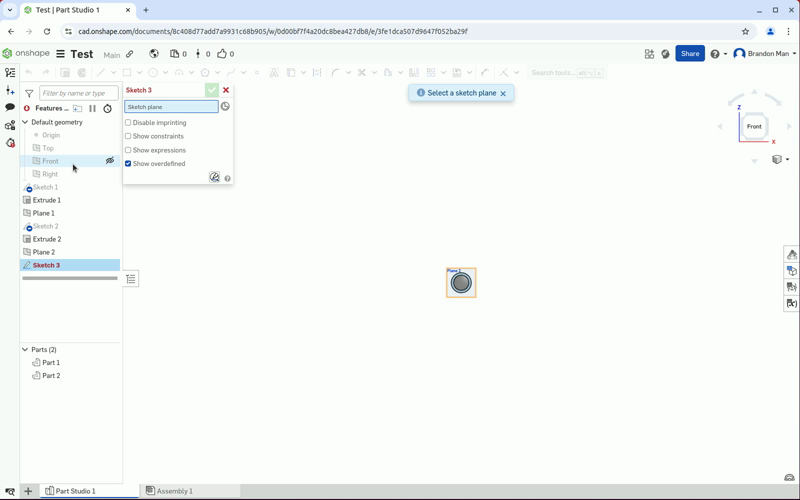
mouse_move(73, 254)
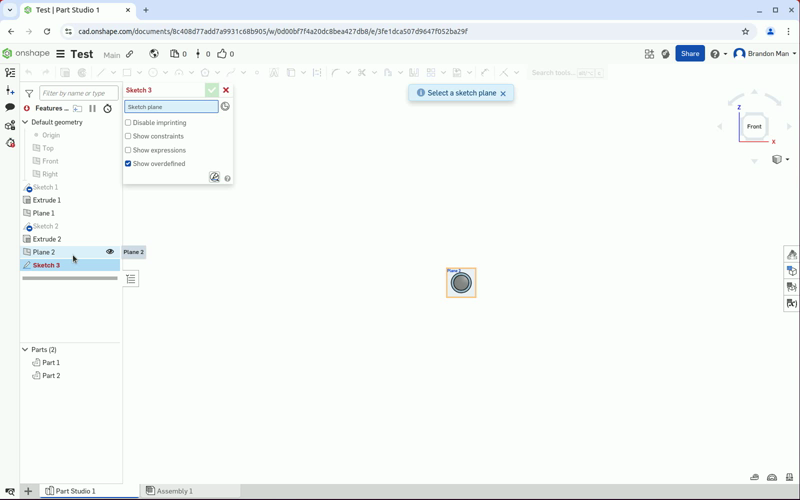
click(73, 254)
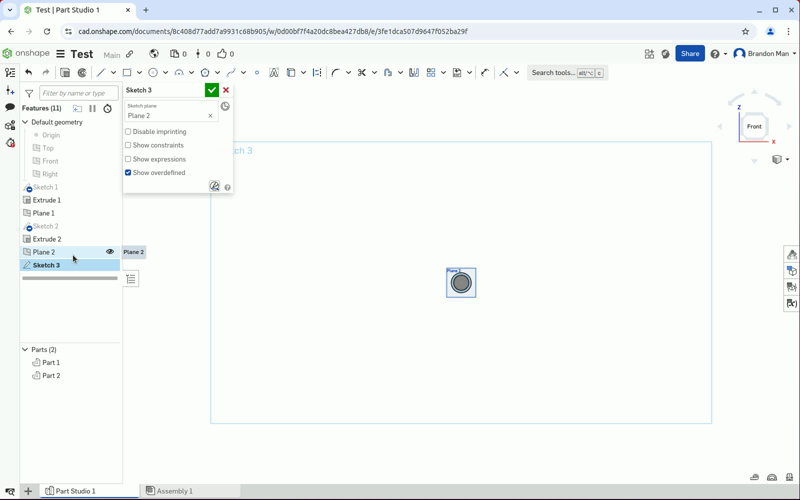
mouse_move(73, 352)
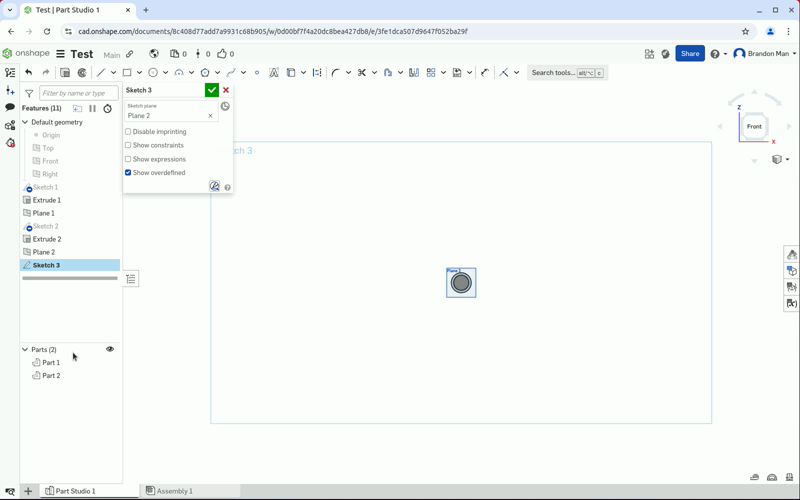
key(y)
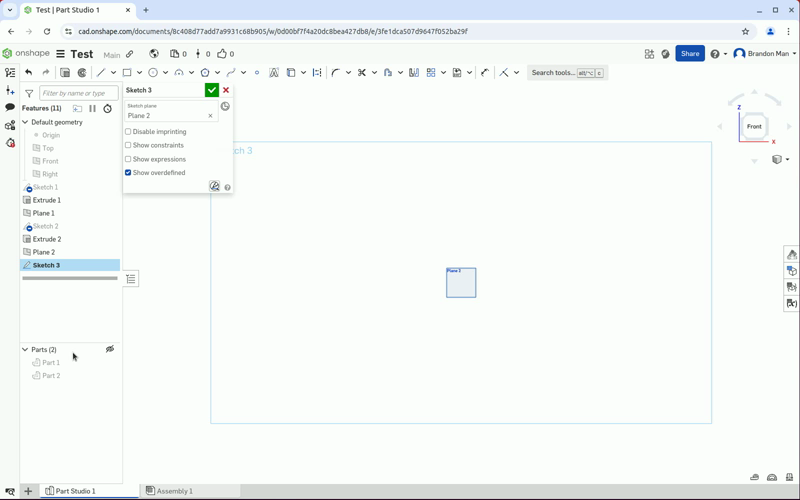
key(c)
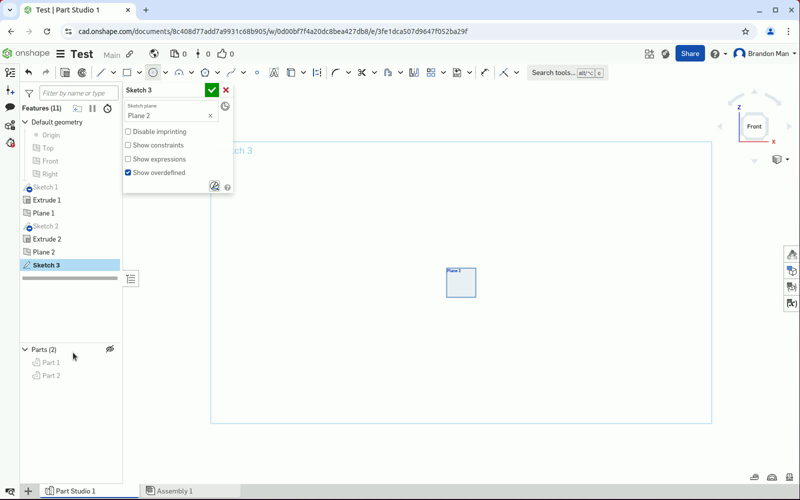
key_down(shift)
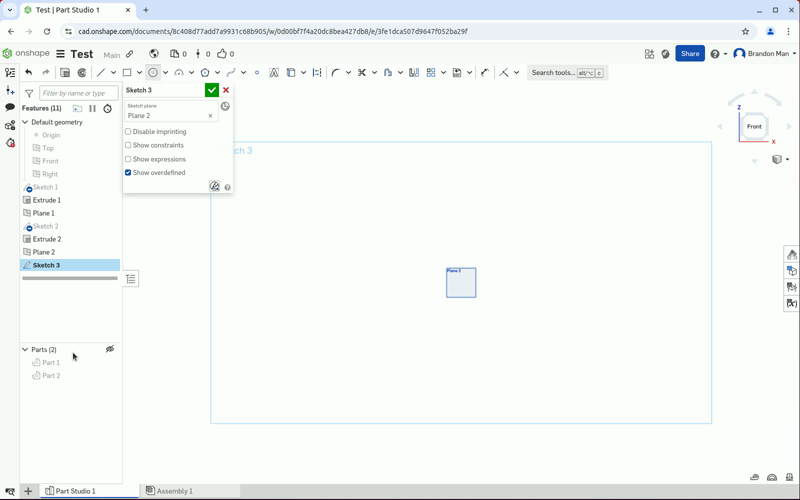
mouse_move(461, 282)
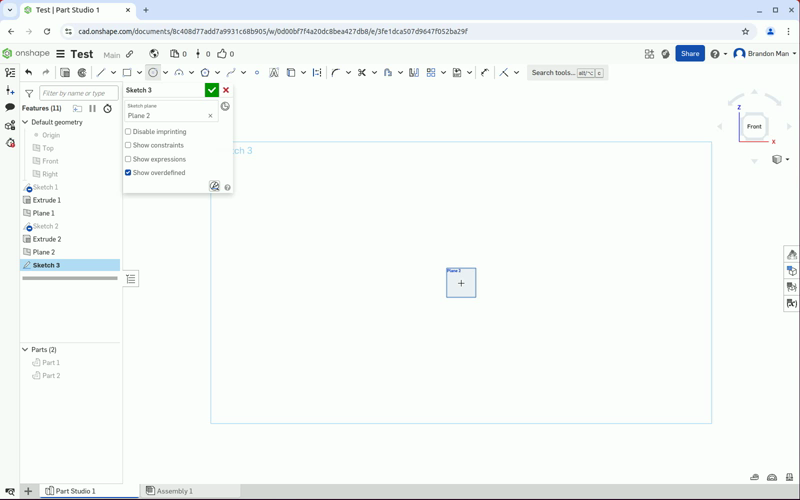
click(461, 282)
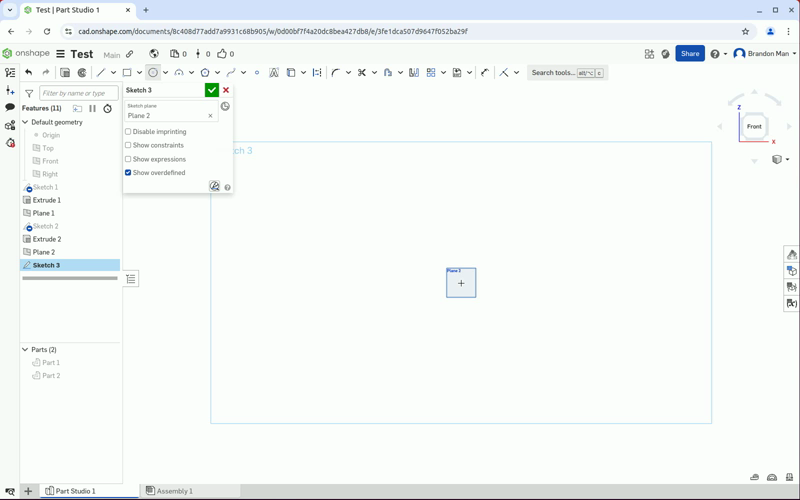
key_up(shift)
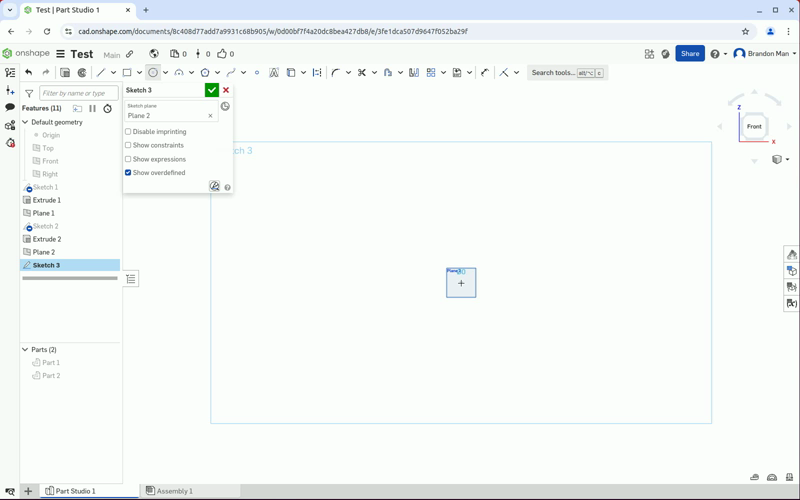
mouse_move(465, 282)
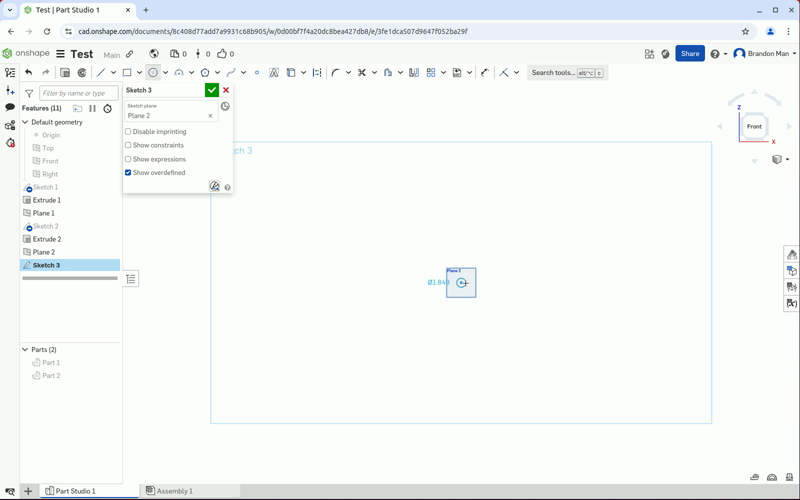
click(465, 282)
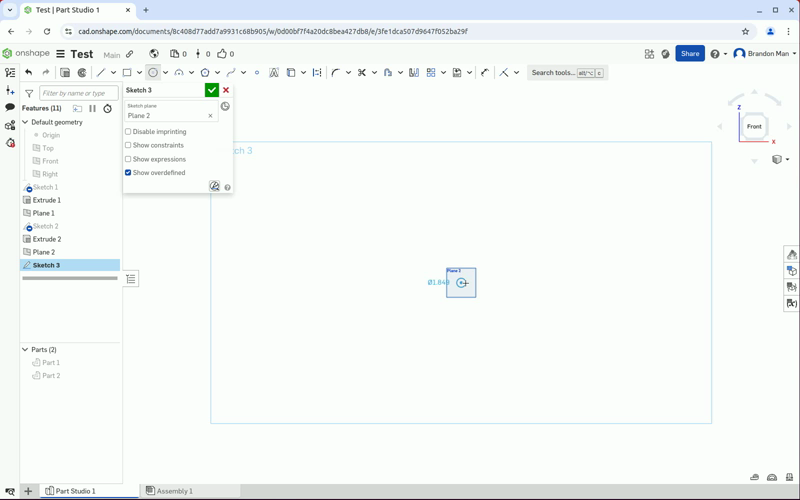
key(esc)
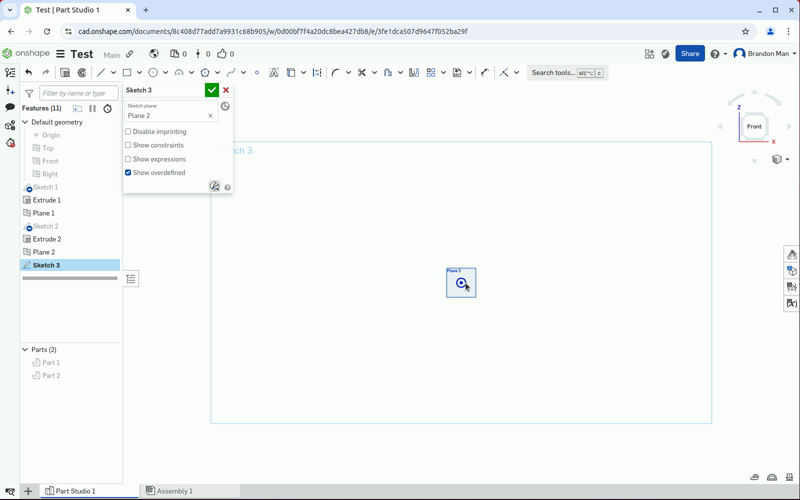
mouse_move(462, 282)
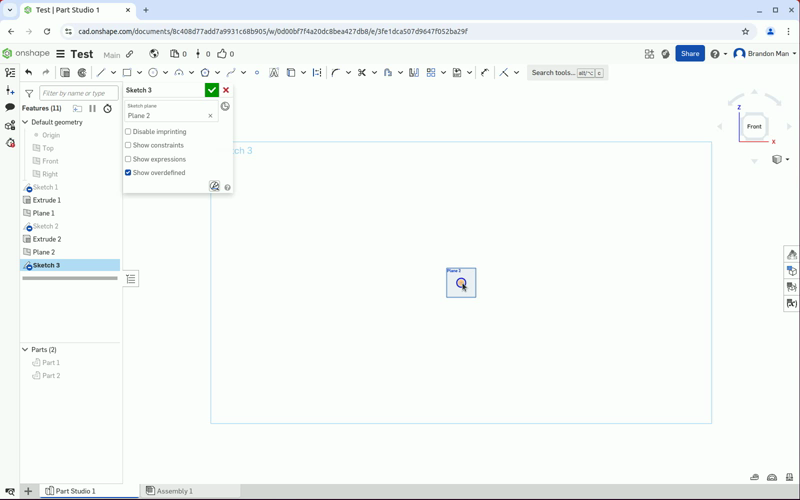
scroll(6)
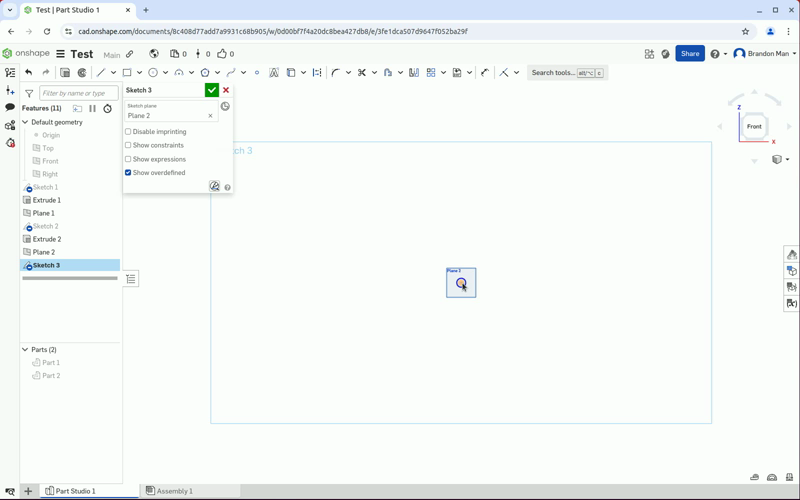
scroll(6)
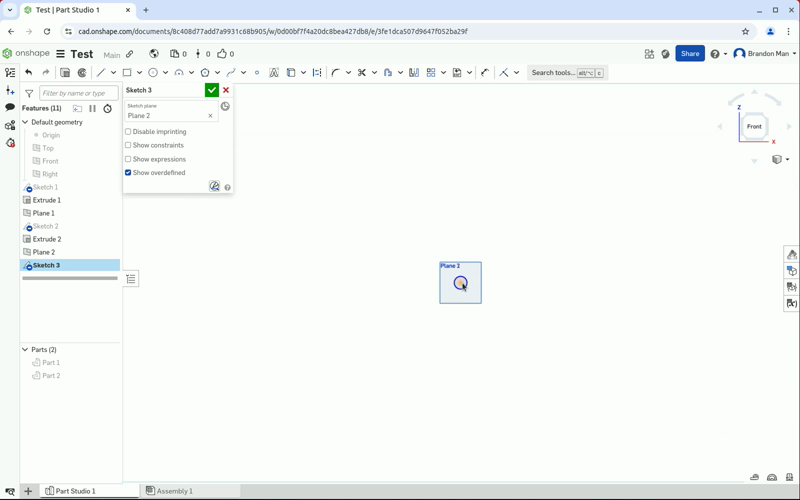
scroll(6)
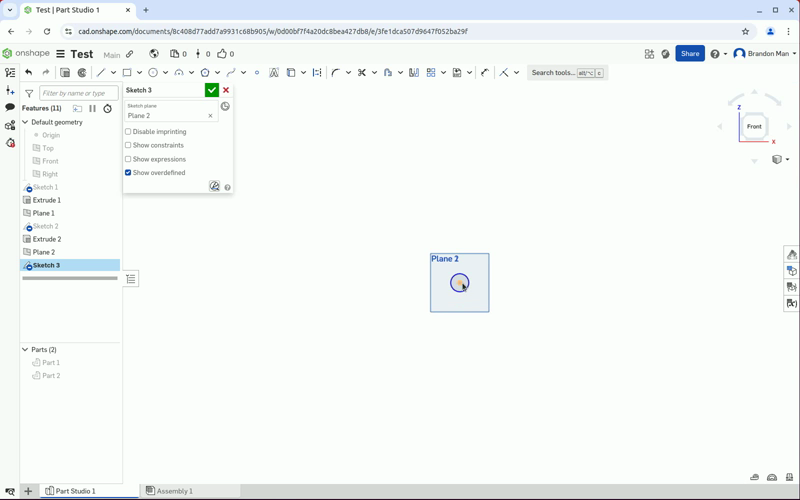
scroll(6)
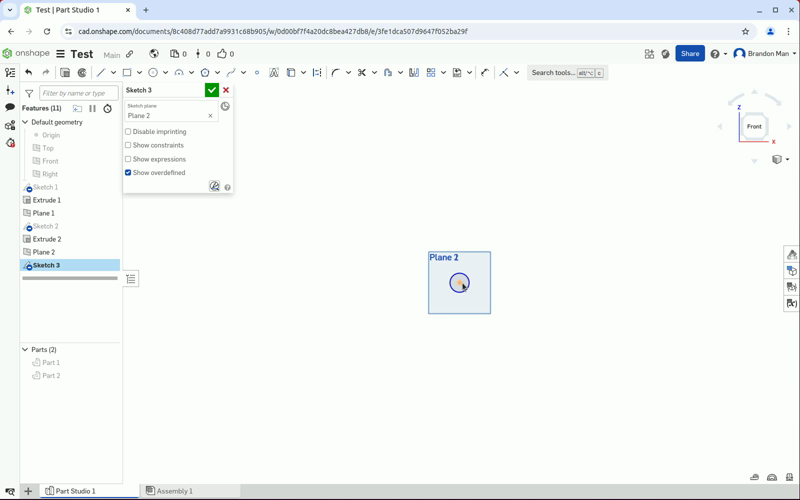
scroll(6)
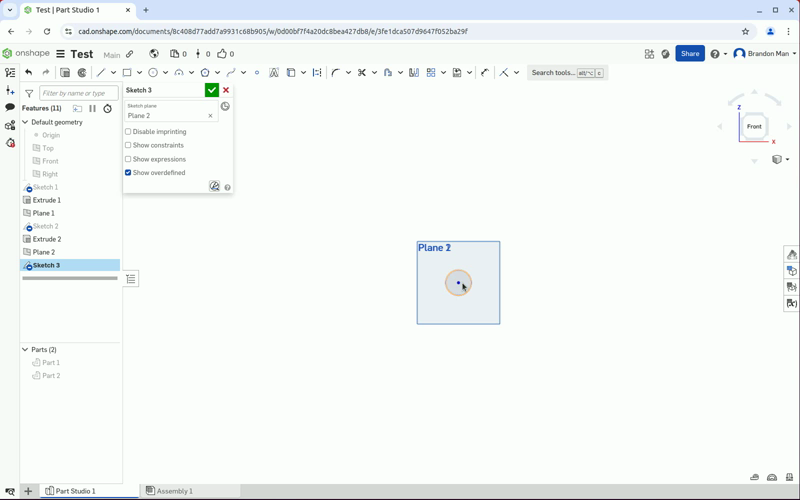
scroll(6)
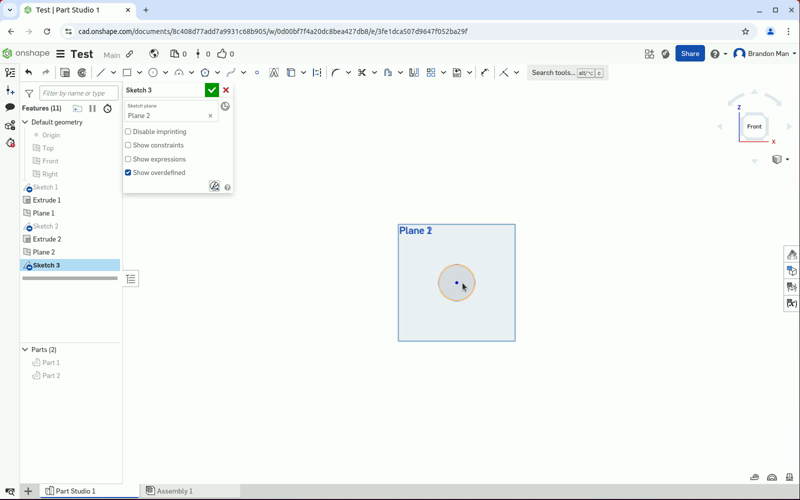
scroll(6)
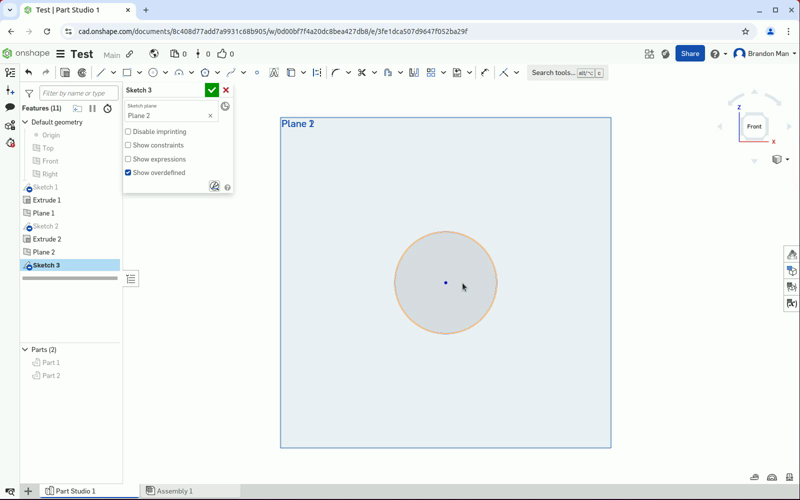
click(462, 282)
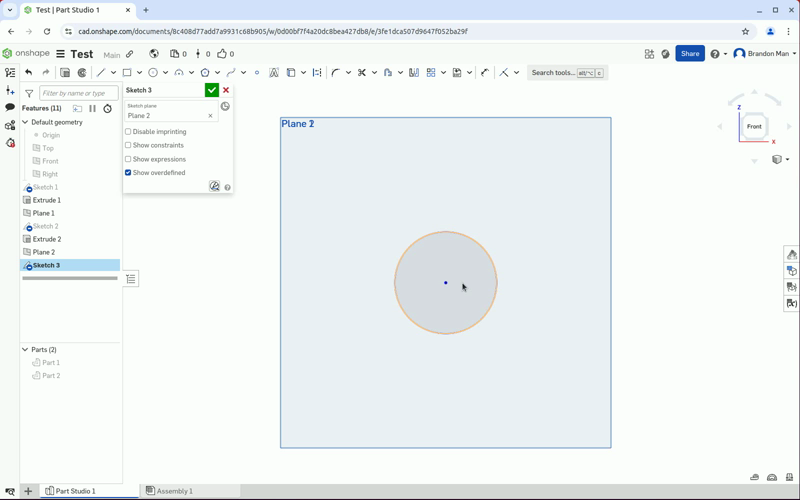
scroll(-6)
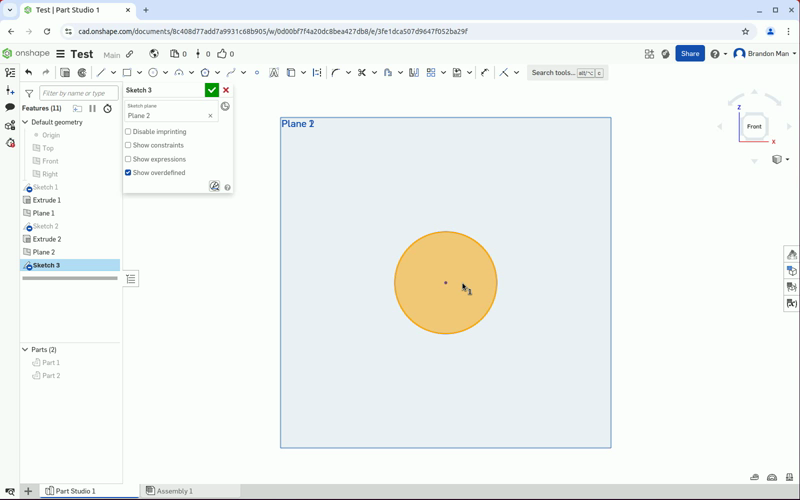
scroll(-6)
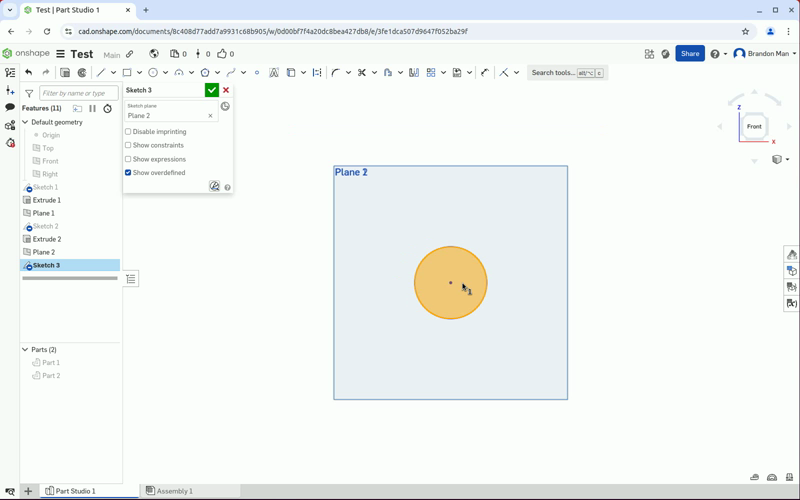
scroll(-6)
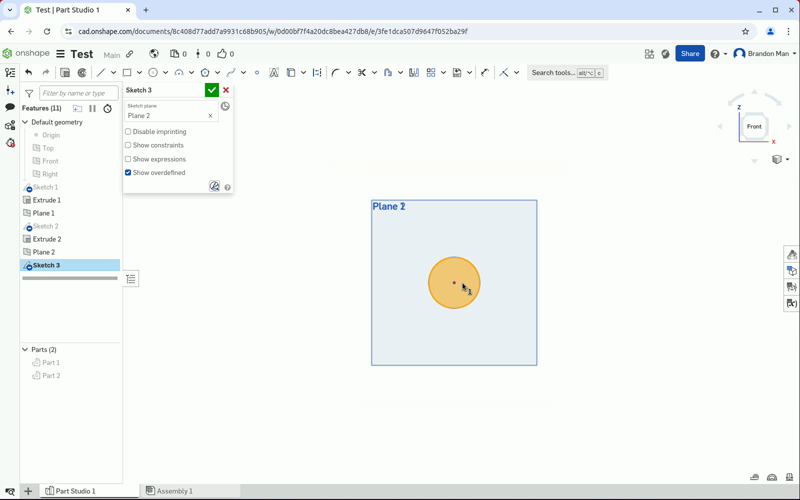
scroll(-6)
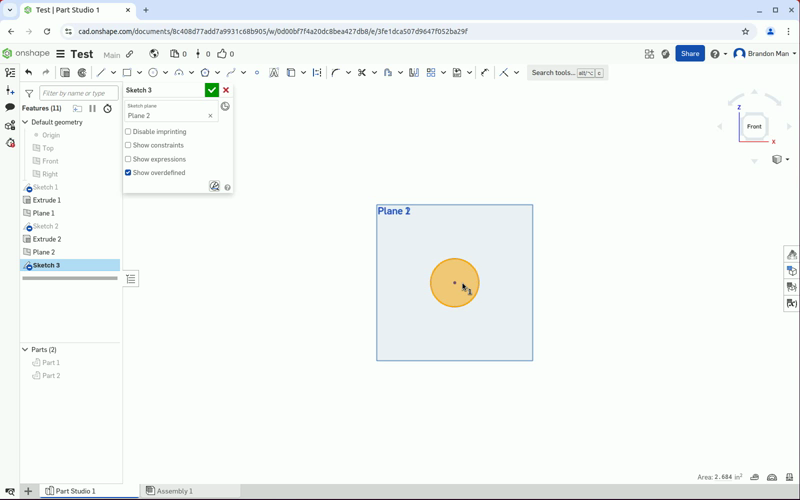
scroll(-6)
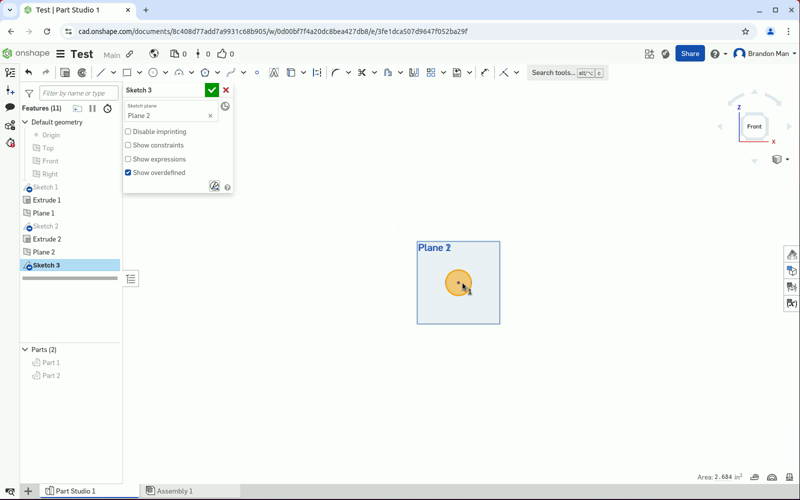
scroll(-6)
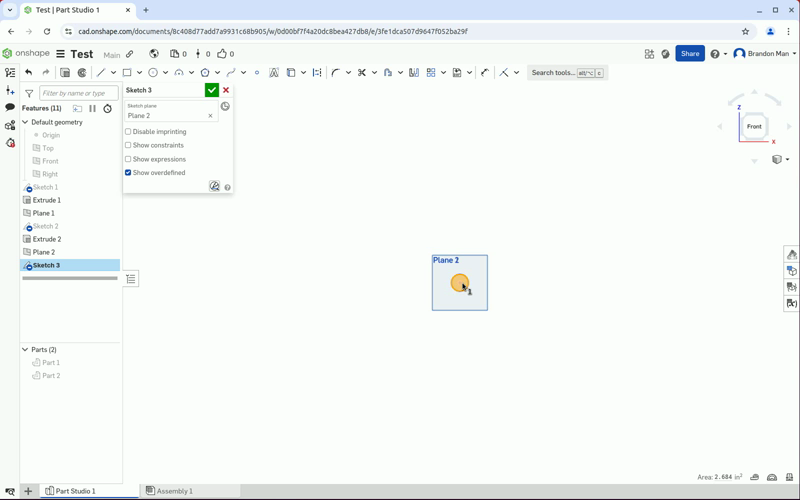
scroll(-6)
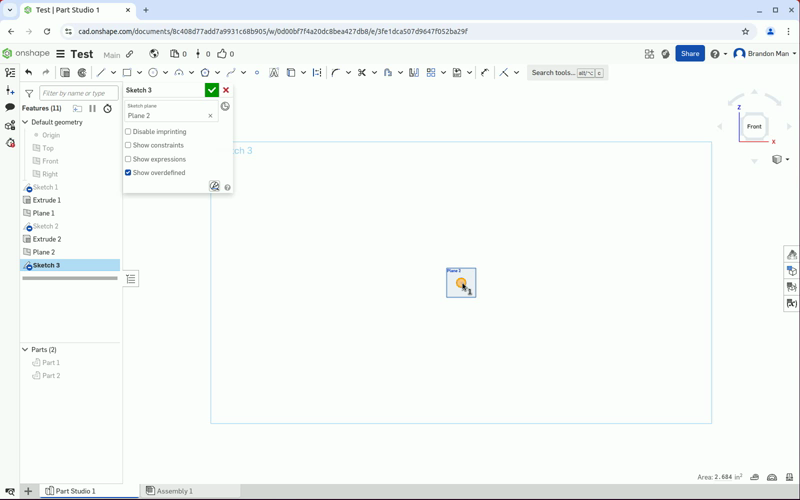
mouse_move(73, 352)
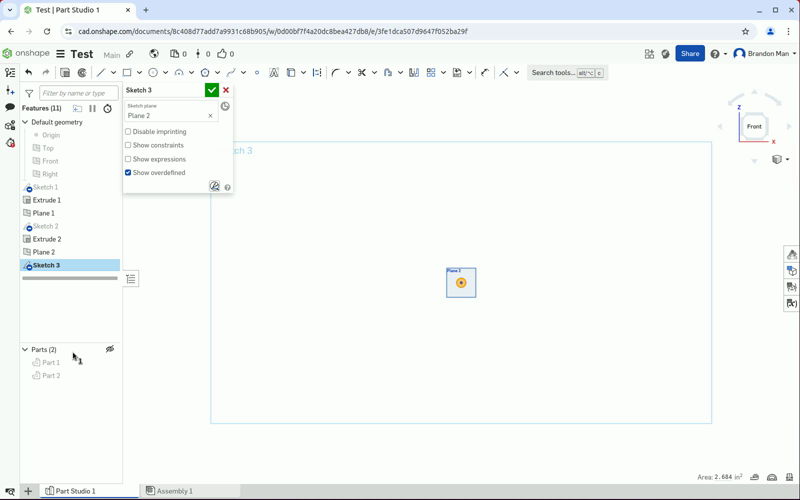
key(shift+y)
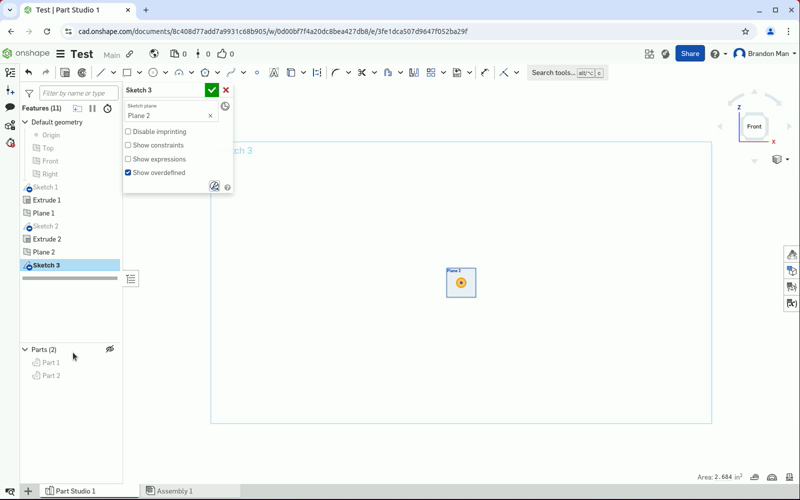
key(shift+e)
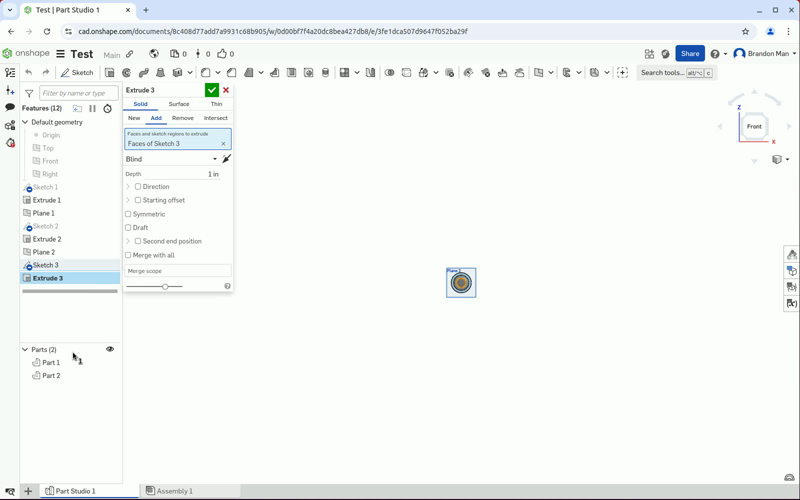
mouse_move(143, 106)
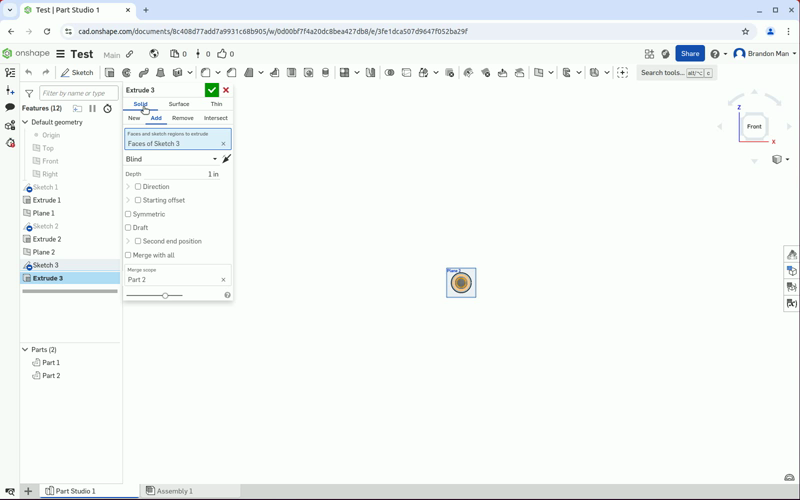
click(143, 106)
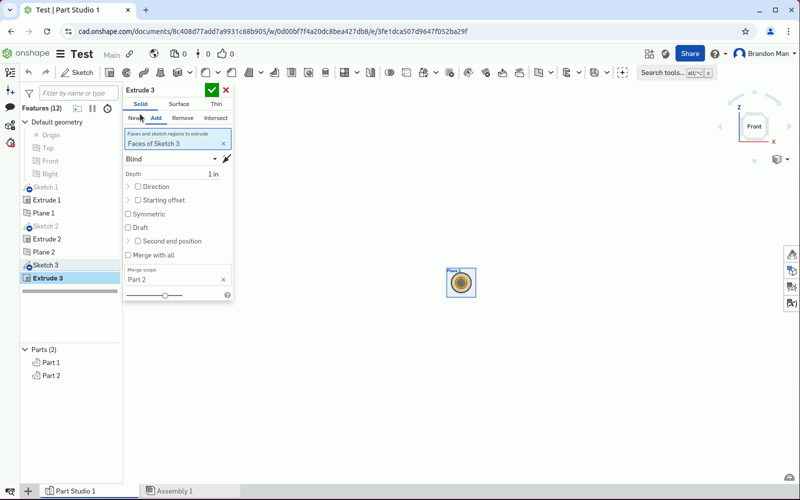
mouse_move(137, 120)
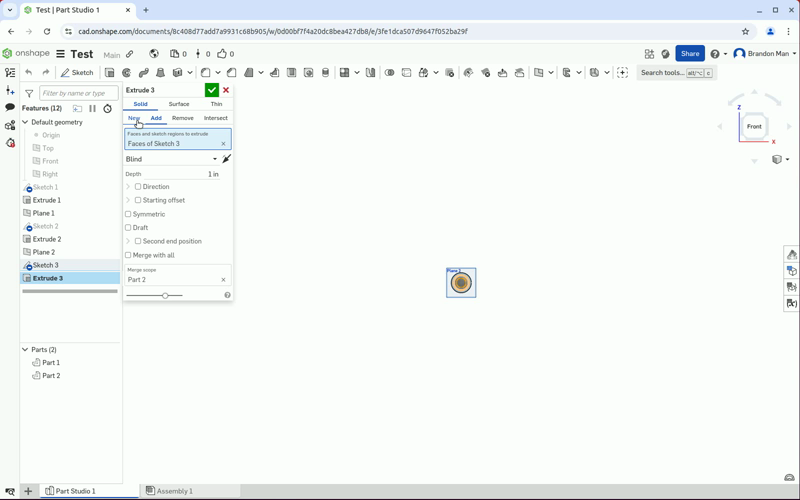
click(137, 120)
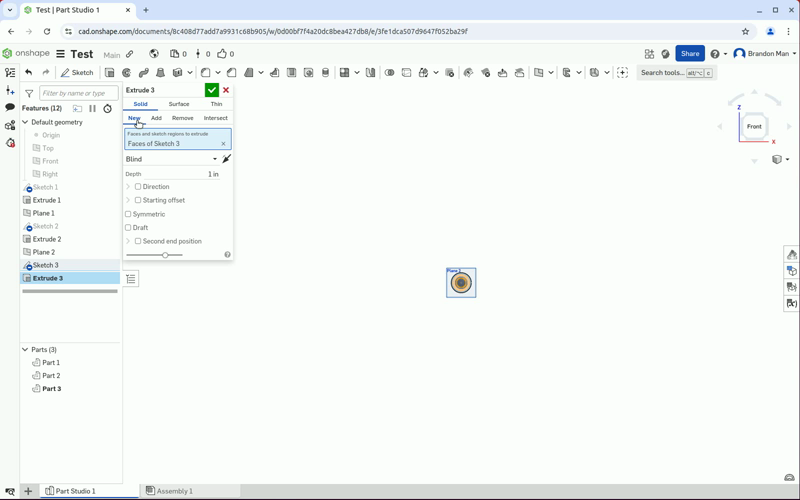
key(tab, 4)
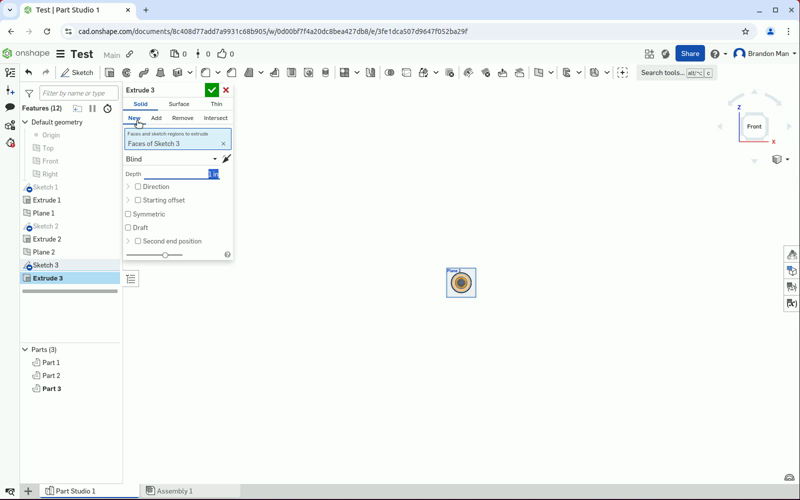
text(1.444)
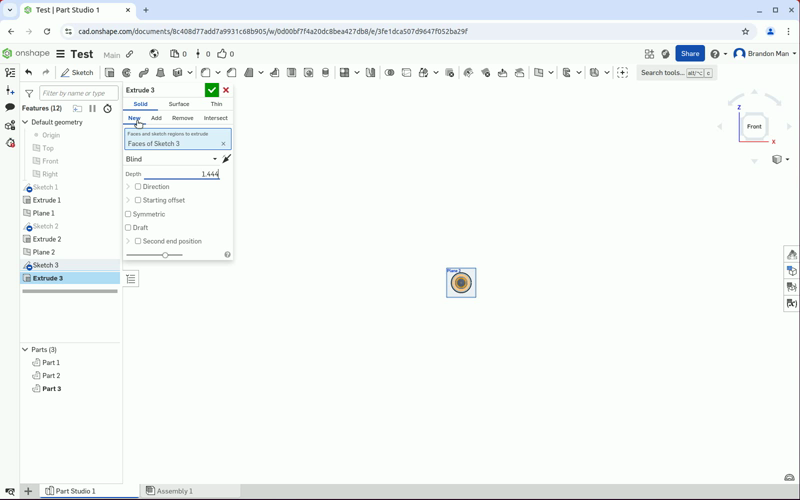
key(enter)
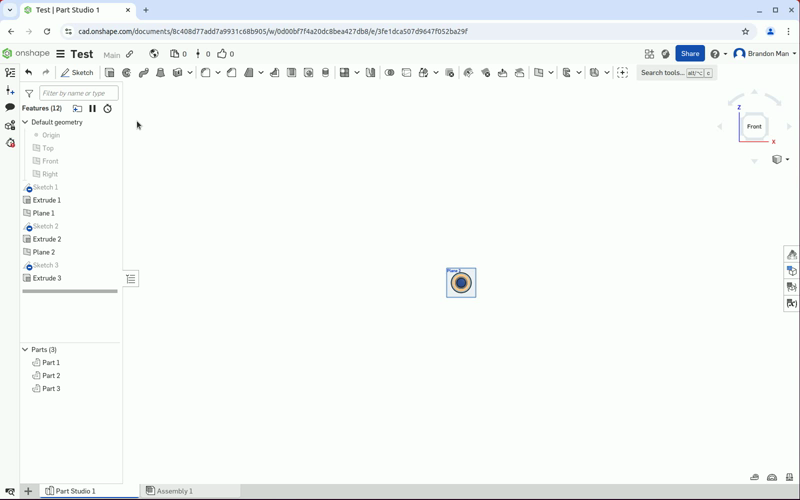
key(shift+h)
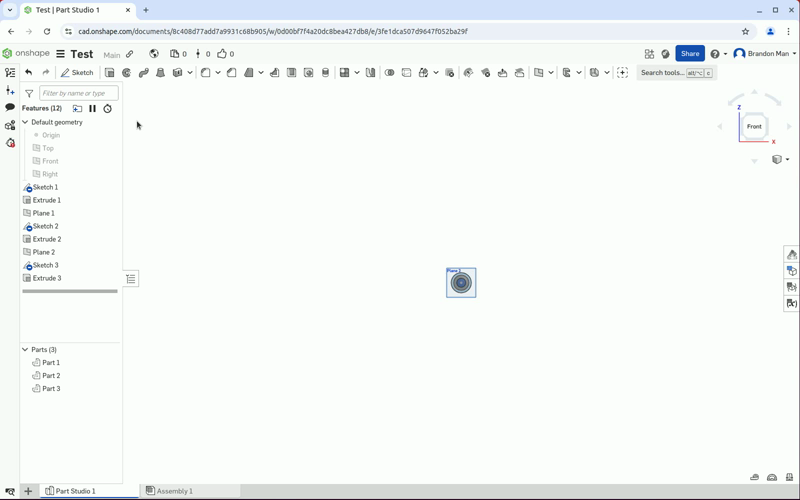
key(shift+h)
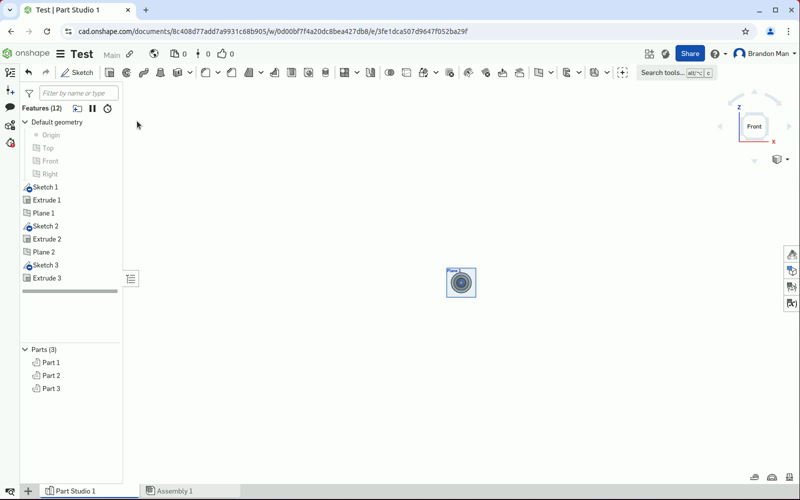
key(shift+7)
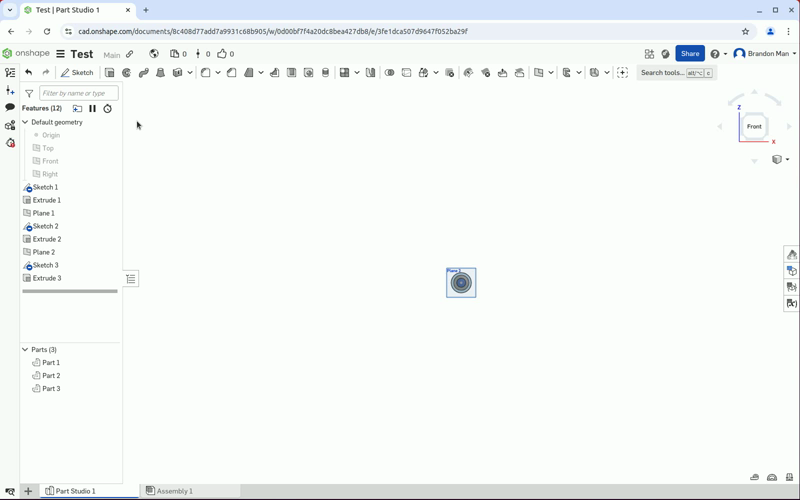
key(left, 2)
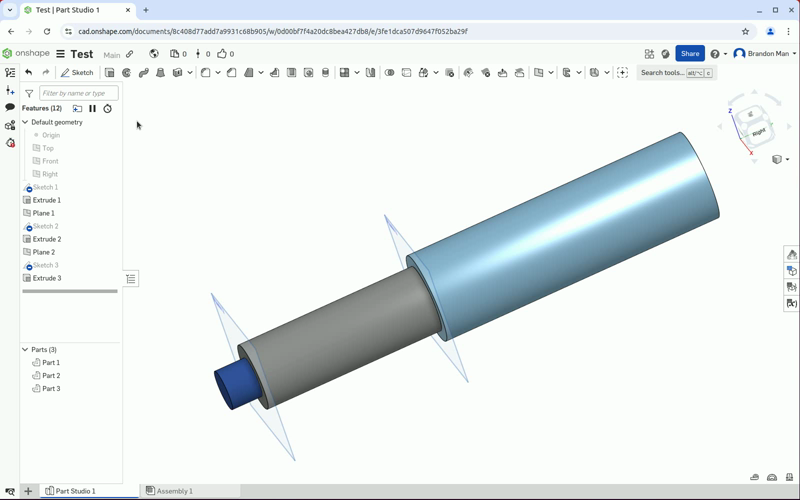
key(down, 2)
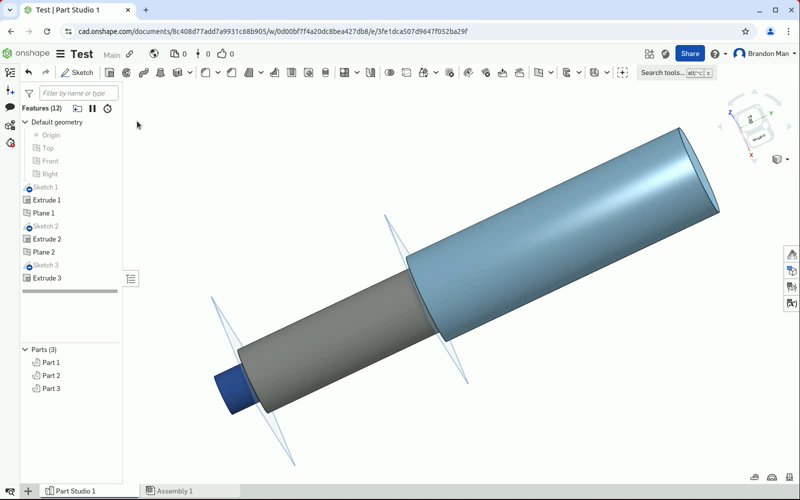
key(up, 2)
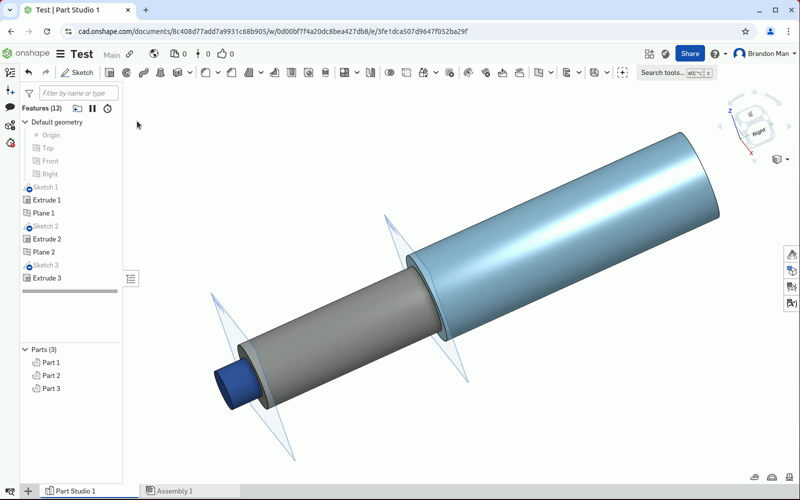
key(right, 2)
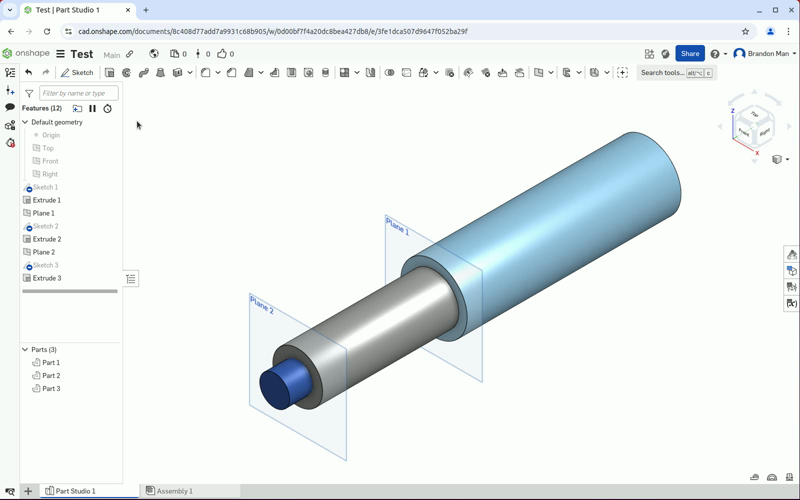
mouse_move(73, 189)
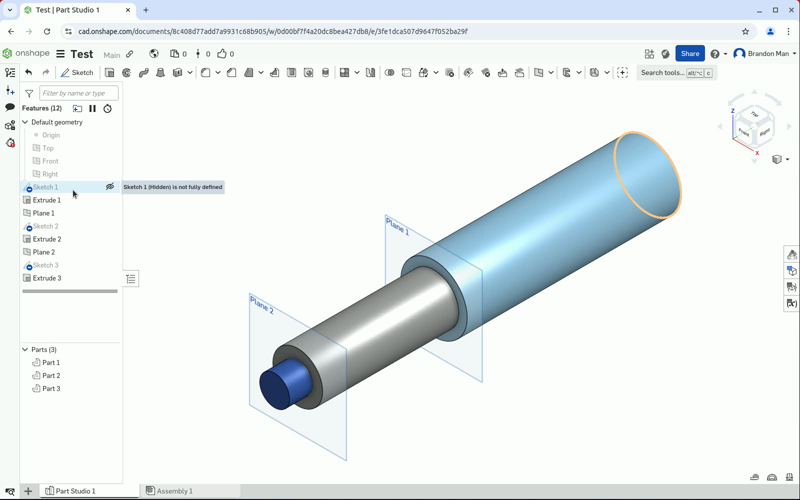
click(73, 189)